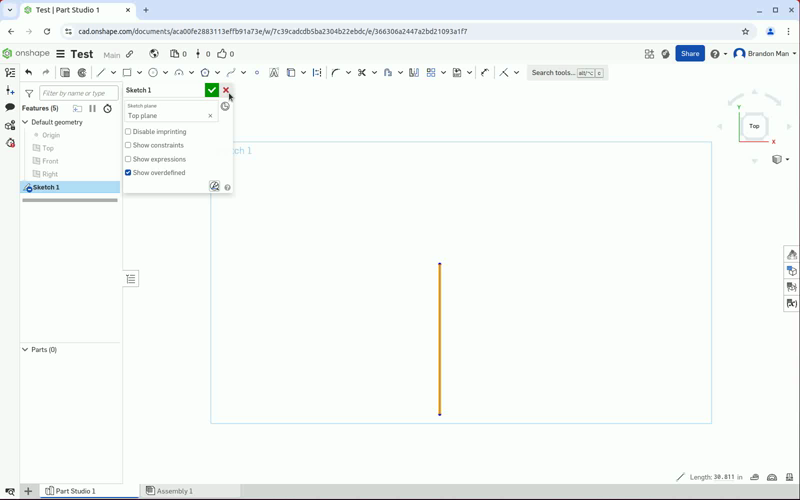
key(shift+h)
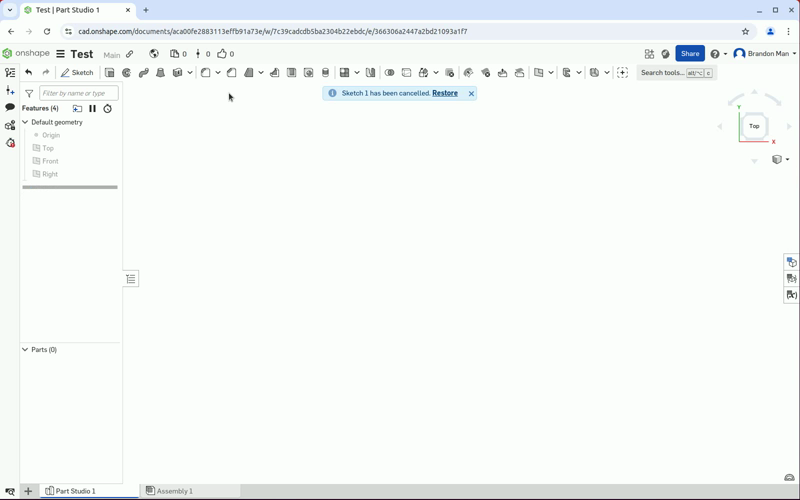
mouse_move(73, 352)
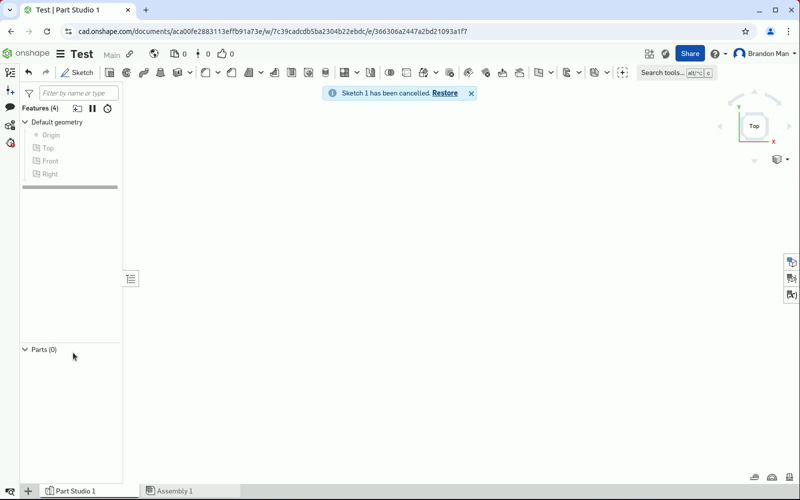
key(y)
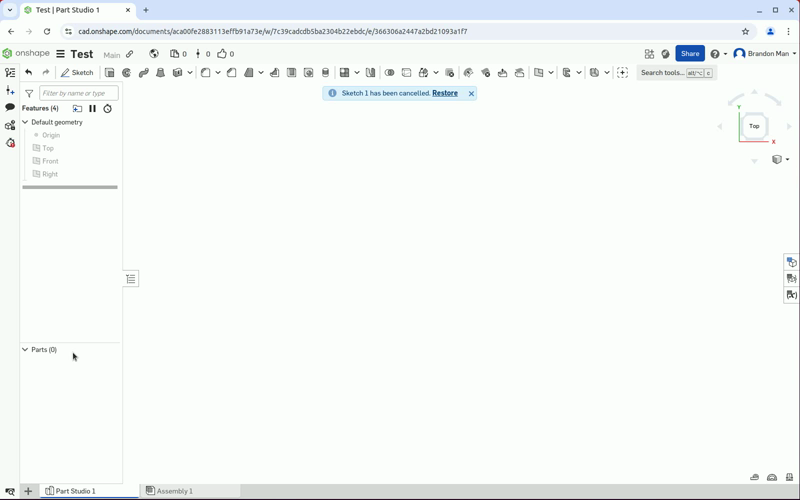
key(shift+p)
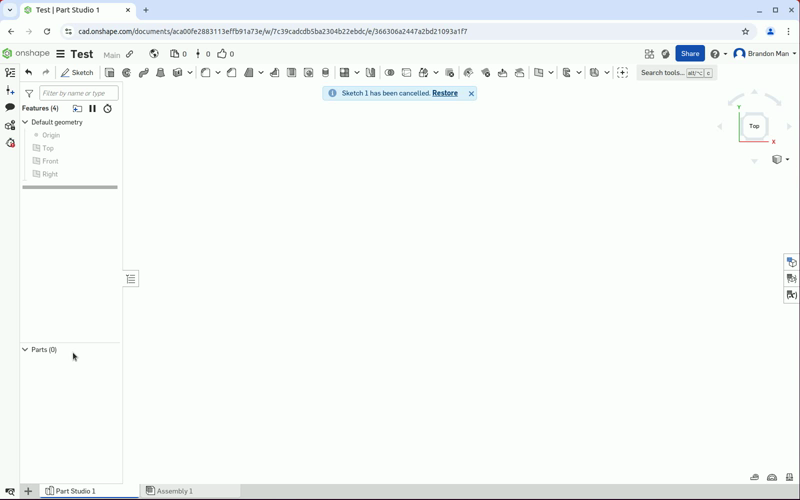
key(space)
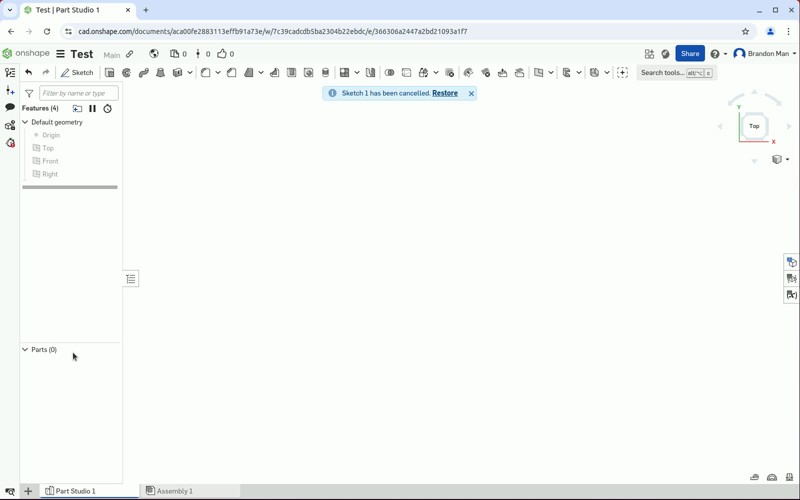
key_down(shift)
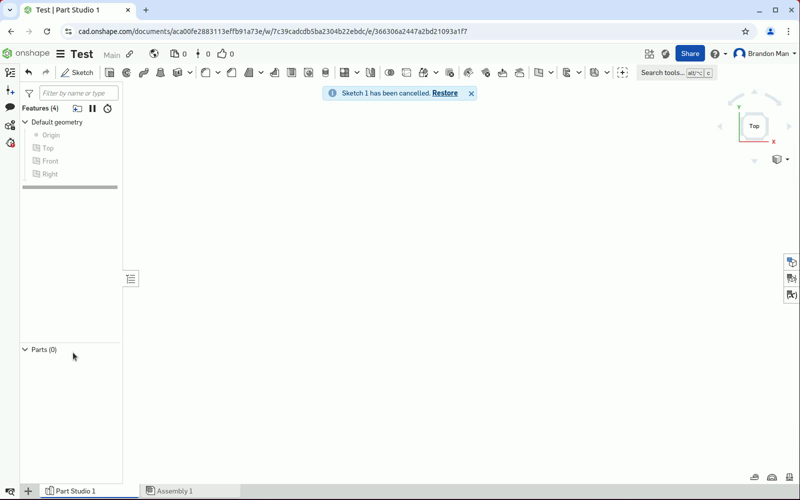
key(up)
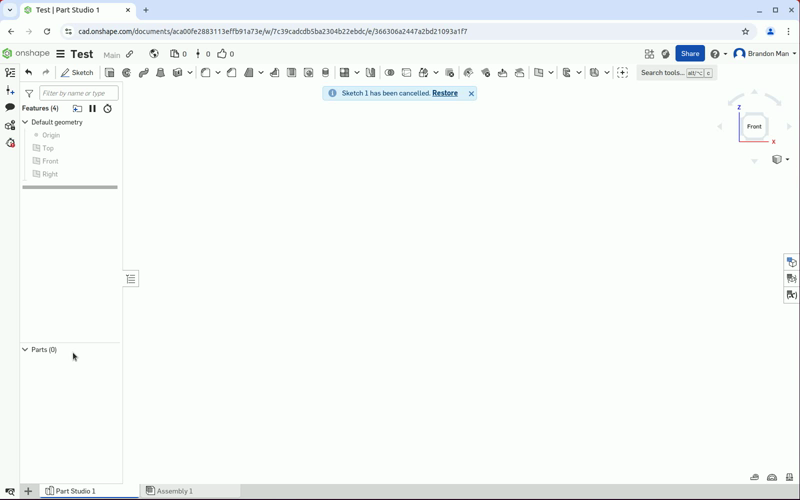
key_up(shift)
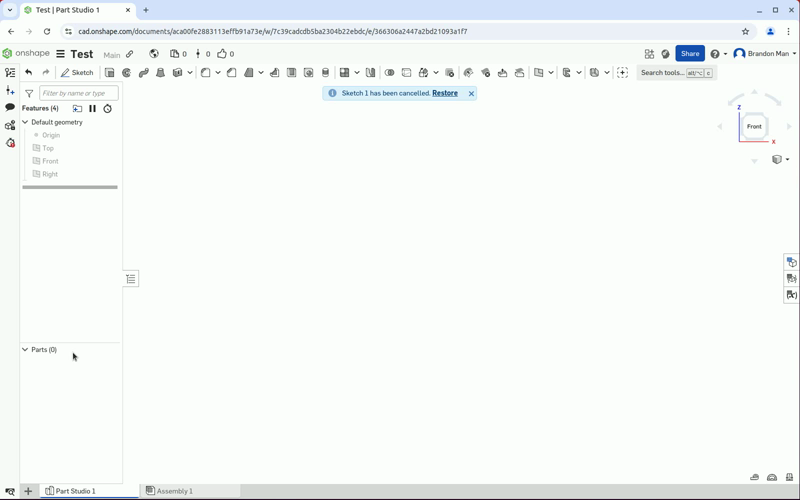
mouse_move(73, 352)
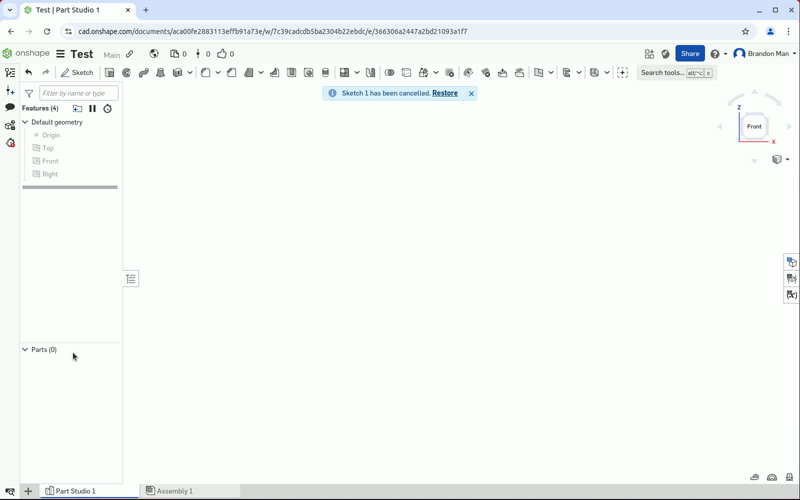
key(shift+y)
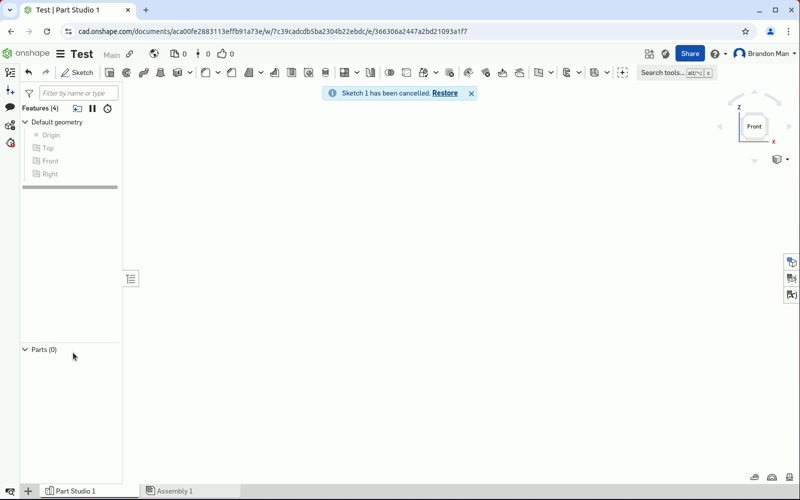
key(shift+s)
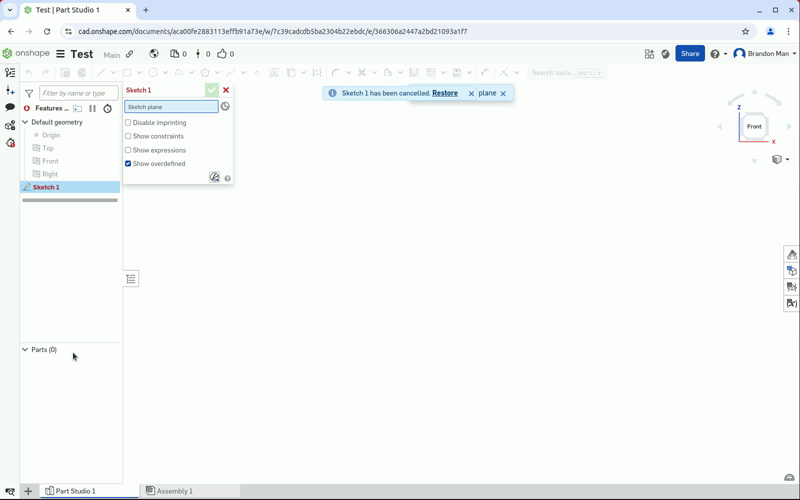
mouse_move(73, 163)
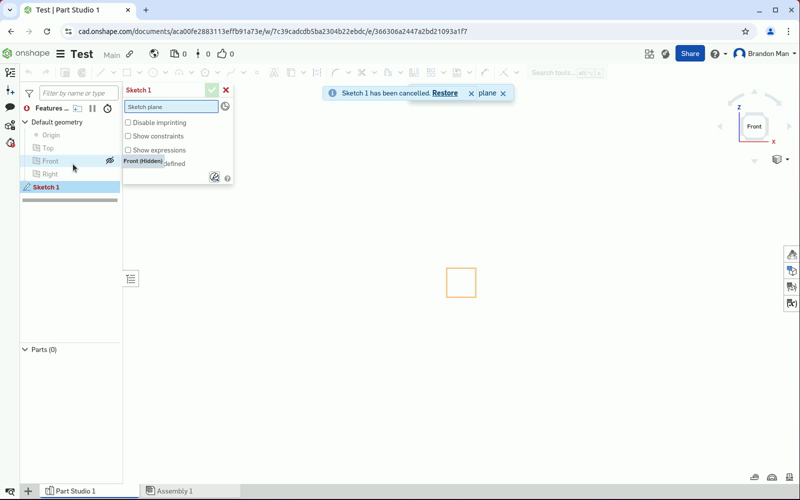
click(73, 163)
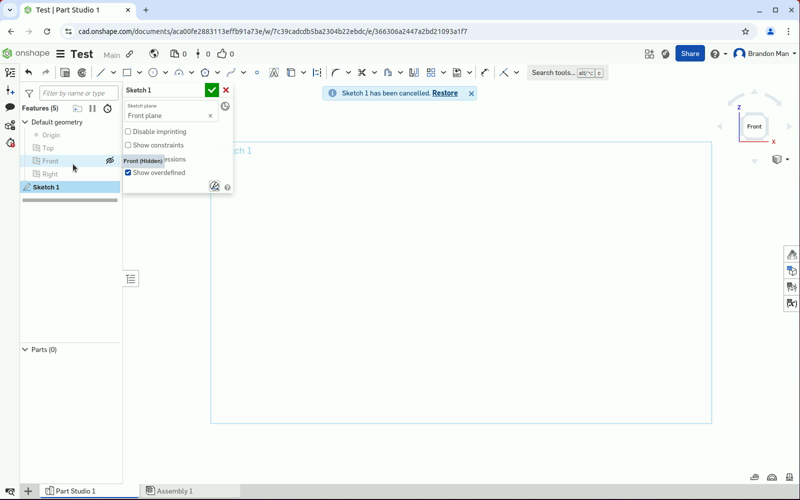
mouse_move(73, 352)
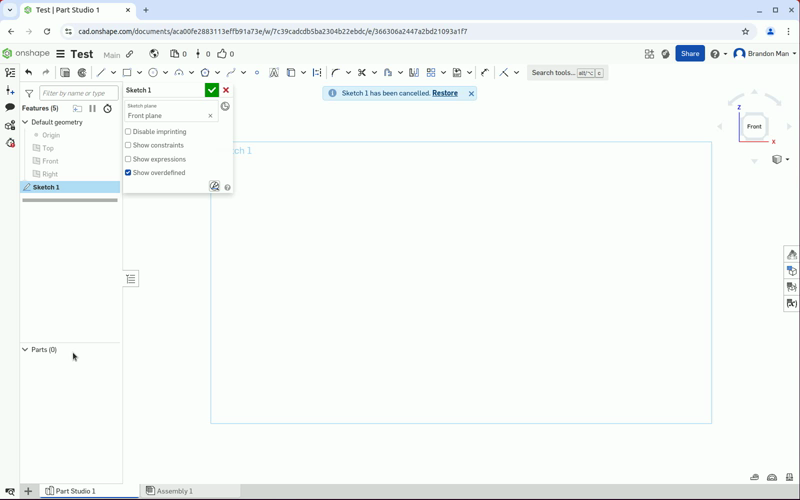
key(y)
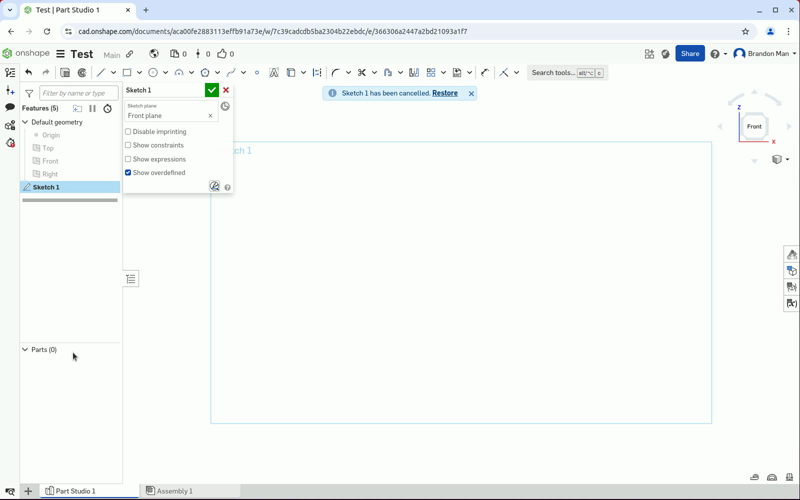
key(l)
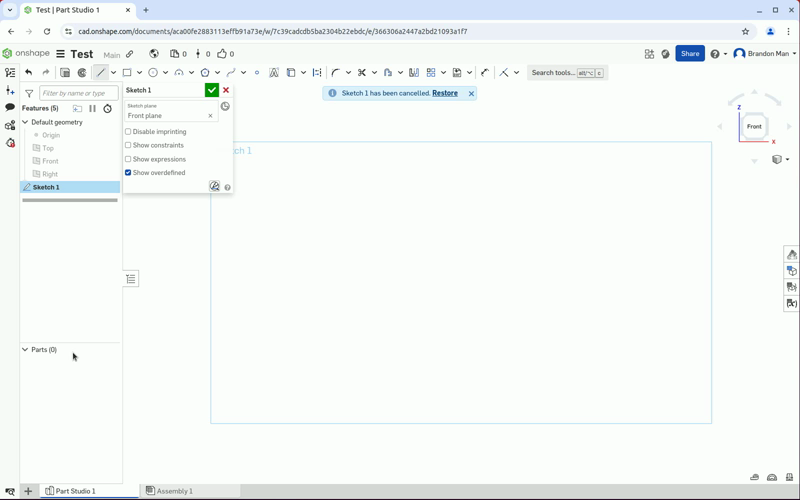
key_down(shift)
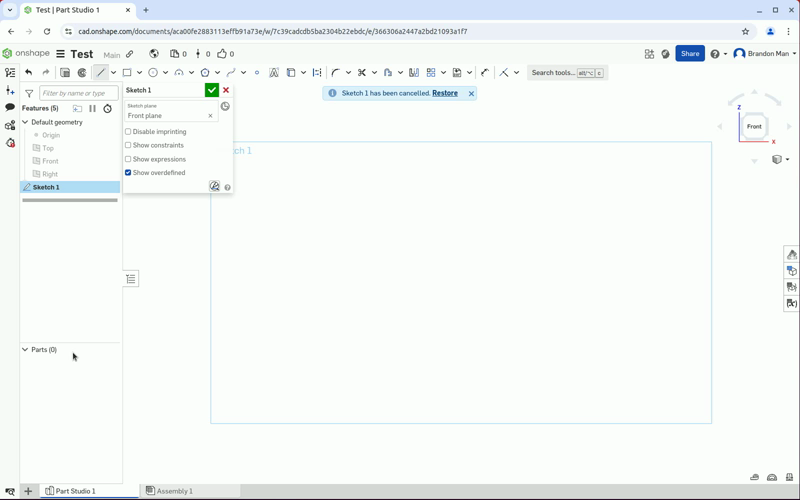
mouse_move(460, 353)
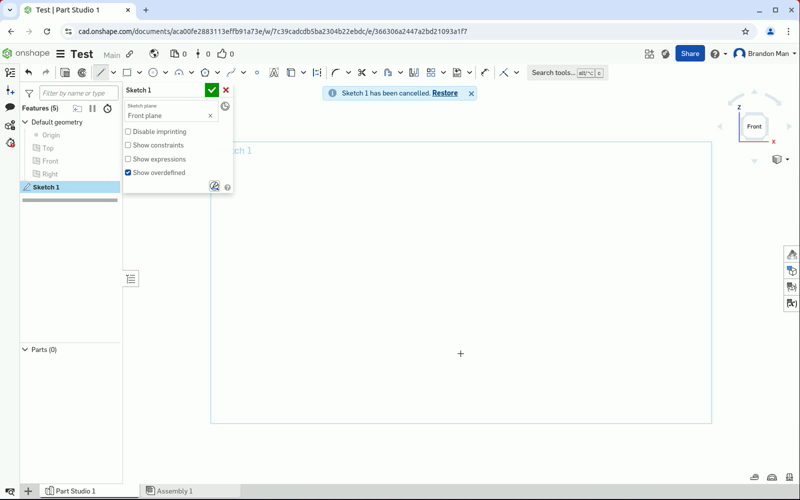
click(460, 353)
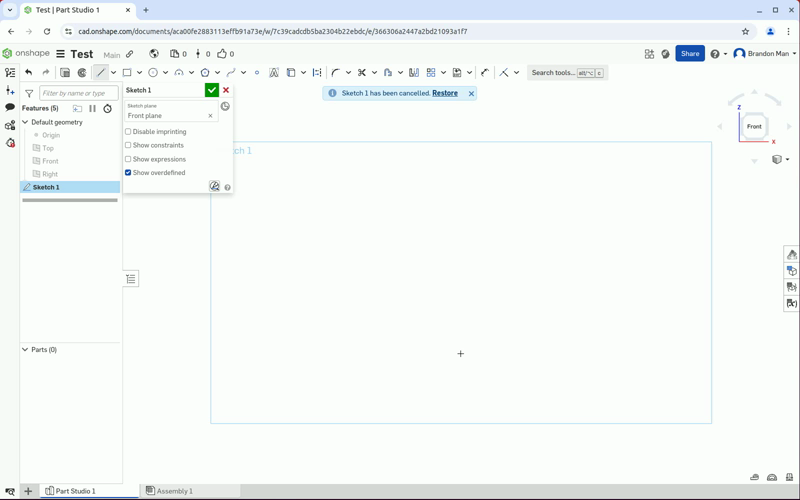
key_up(shift)
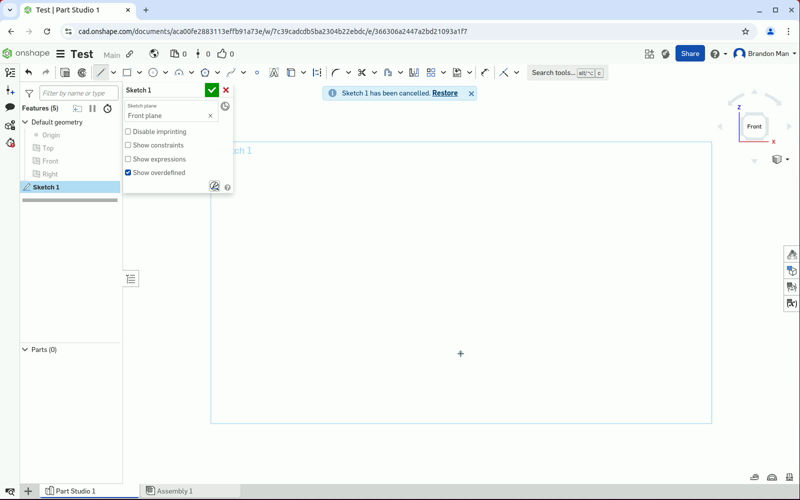
key_down(shift)
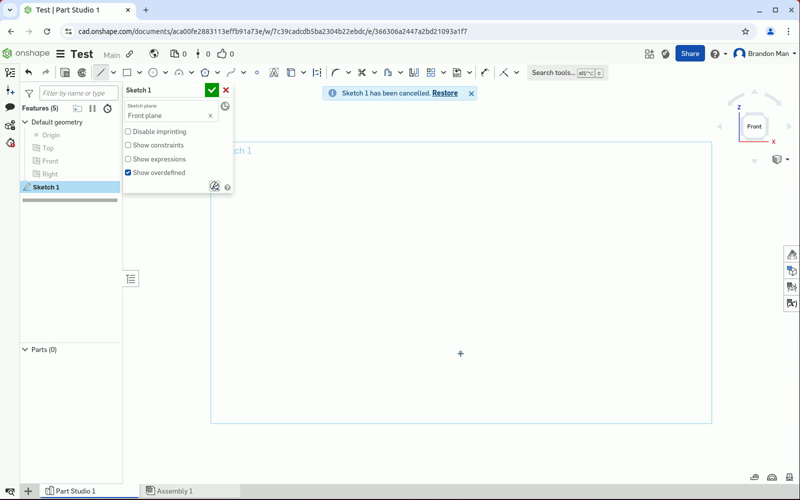
mouse_move(573, 353)
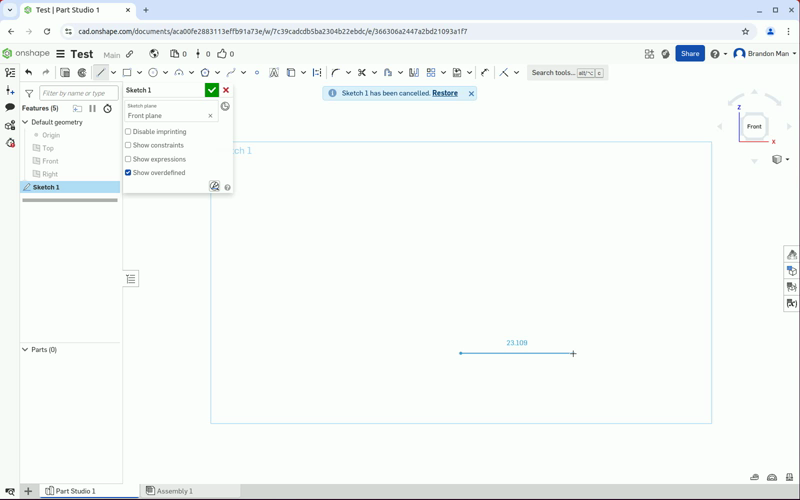
click(573, 353)
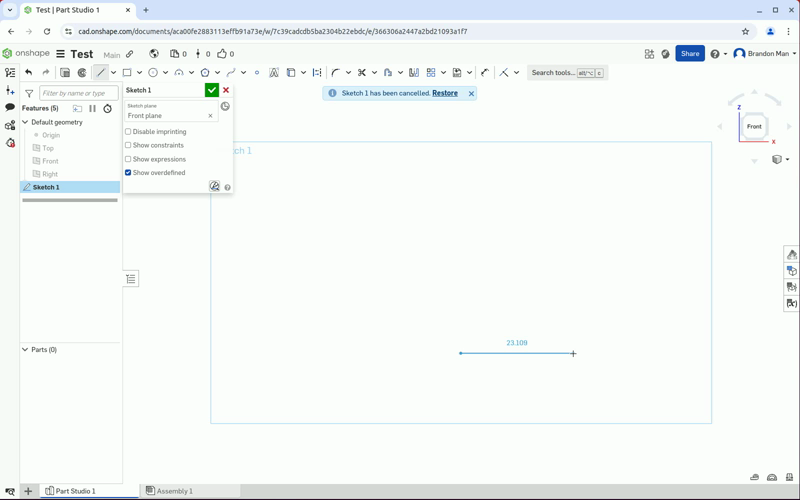
key_up(shift)
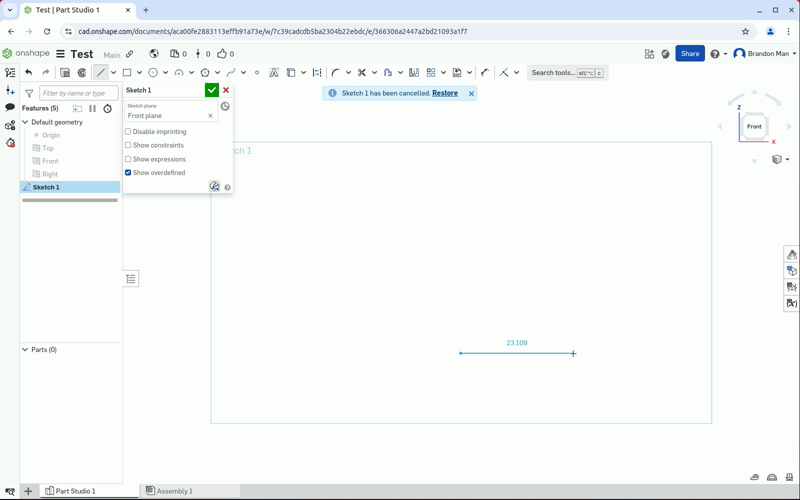
key_down(shift)
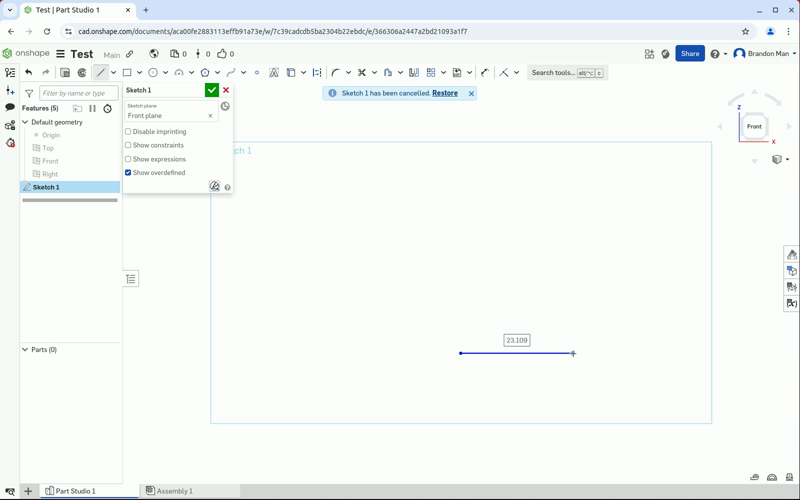
mouse_move(573, 283)
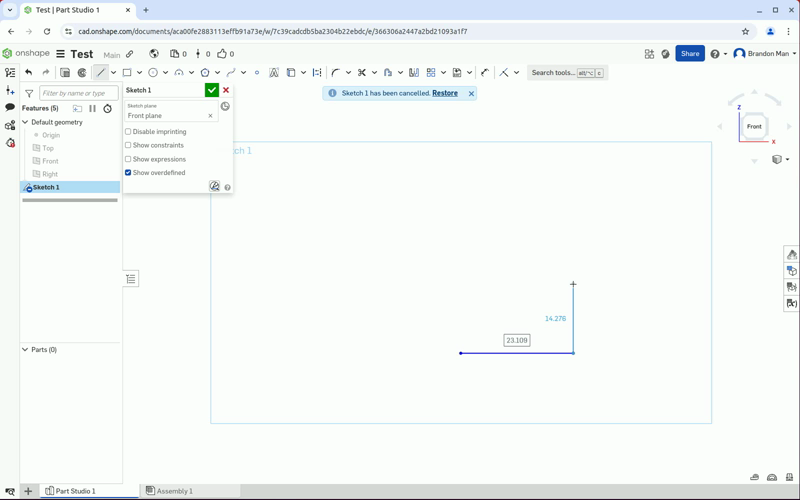
click(573, 283)
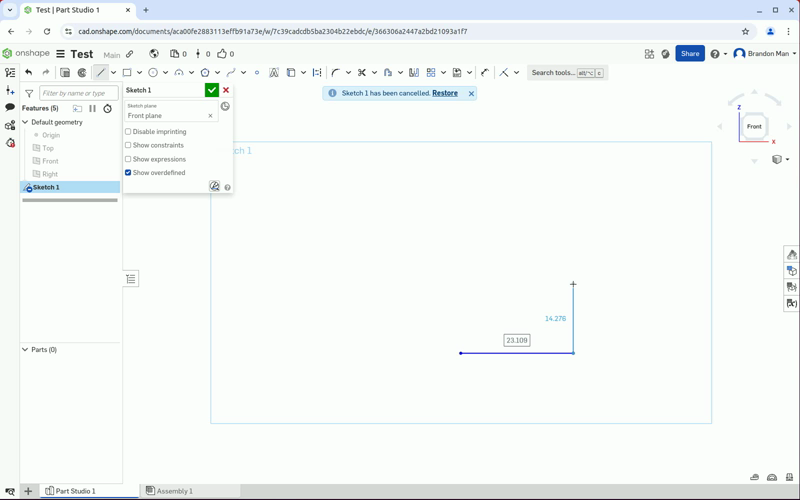
key_up(shift)
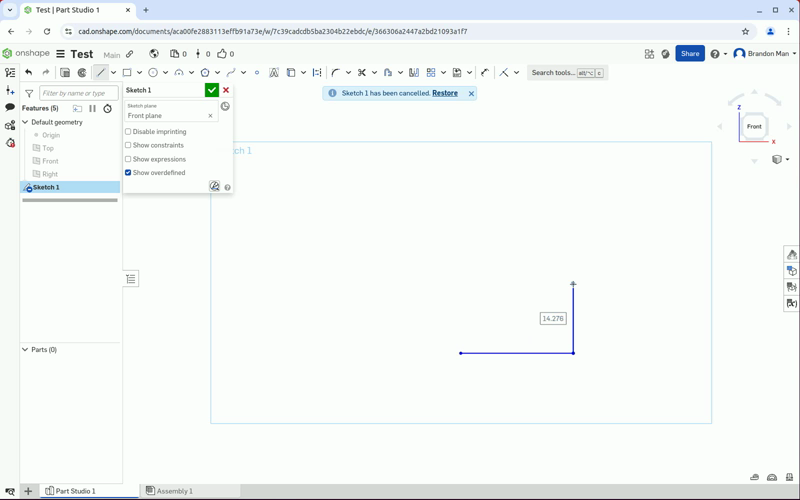
key_down(shift)
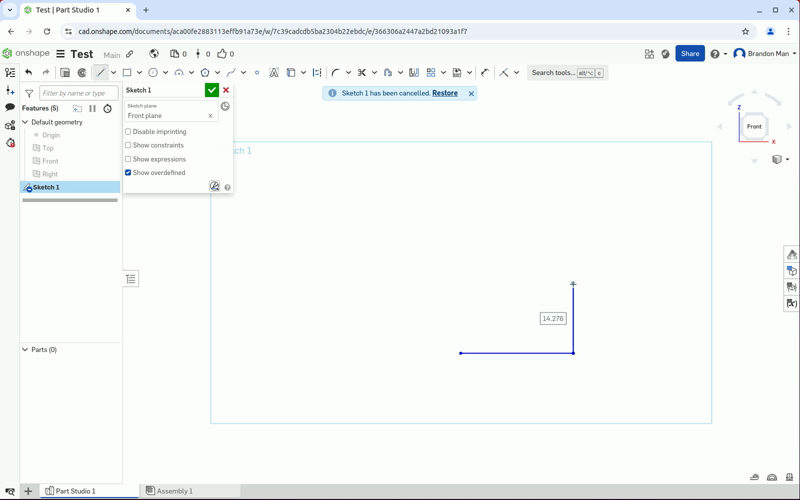
mouse_move(460, 283)
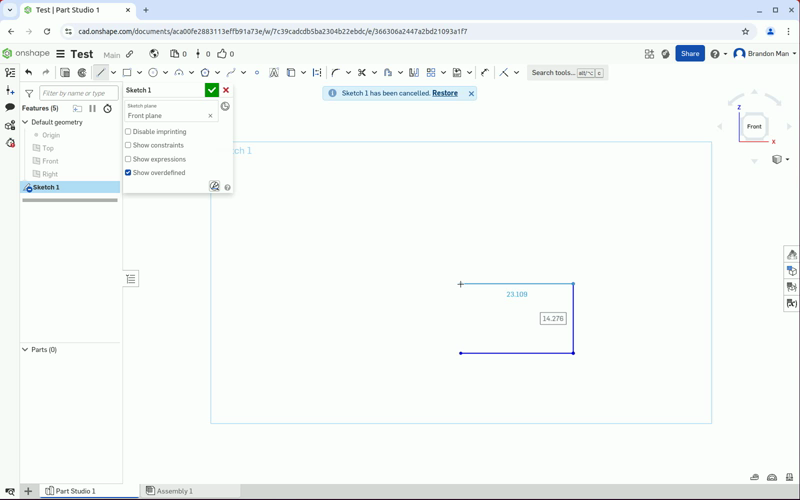
click(460, 283)
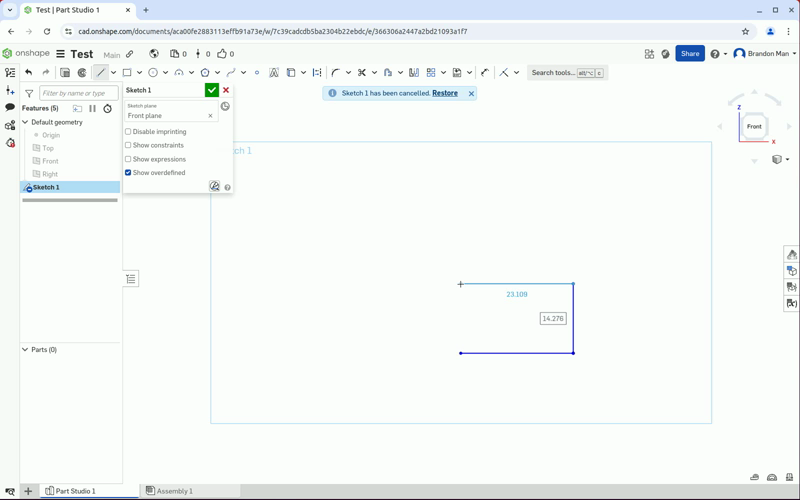
key_up(shift)
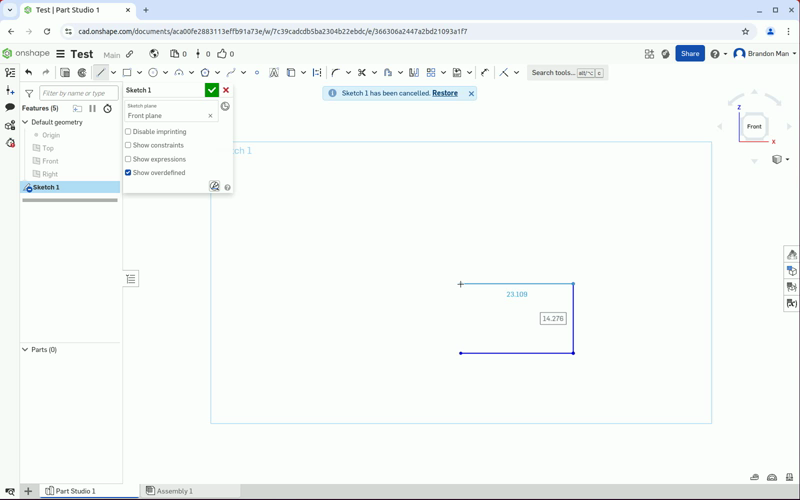
key_down(shift)
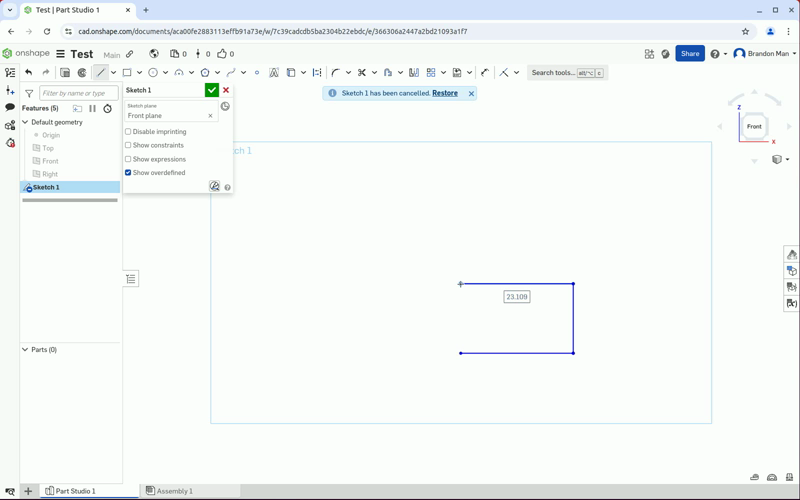
mouse_move(460, 353)
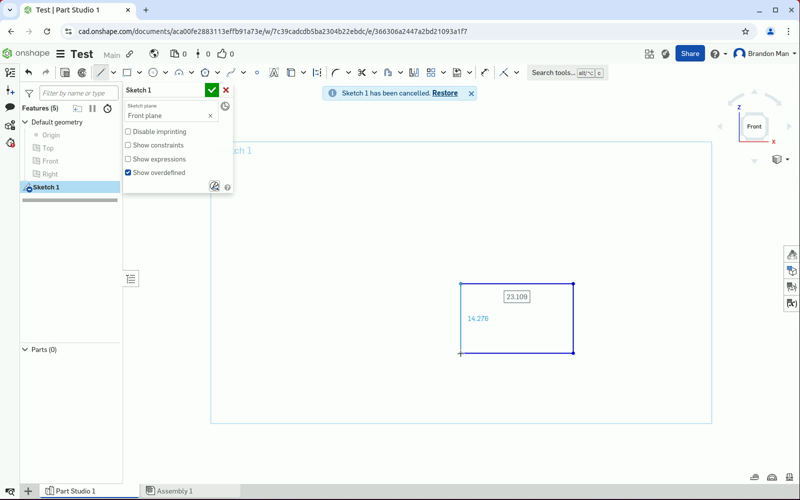
key_up(shift)
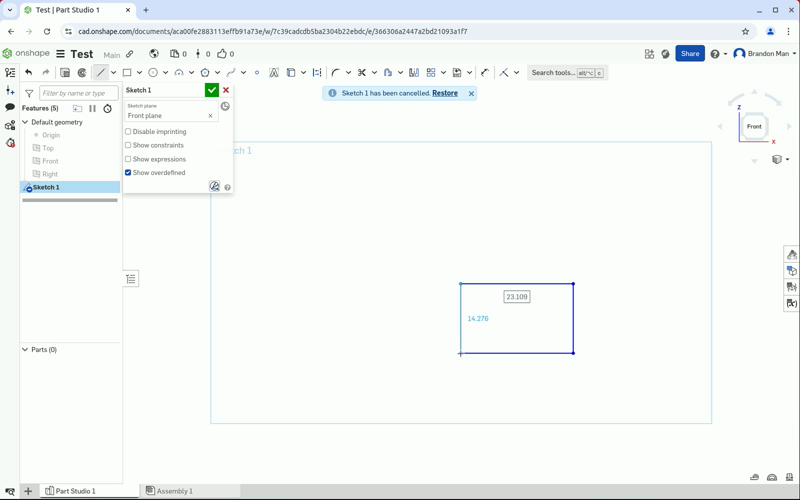
click(460, 353)
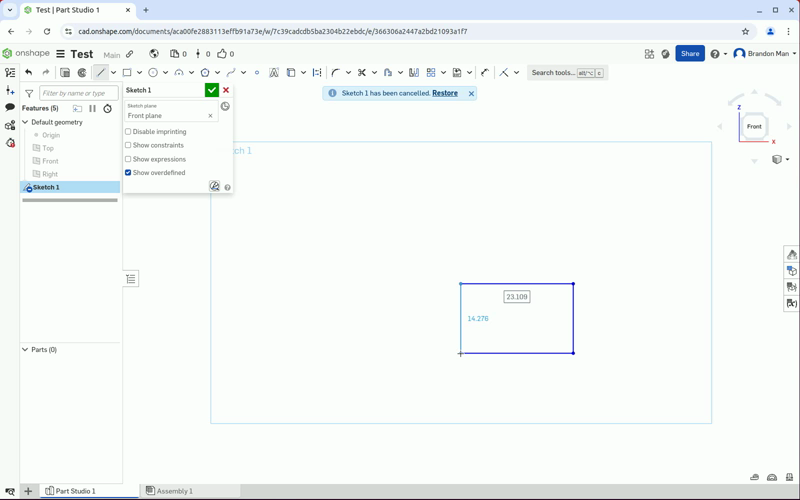
key(esc)
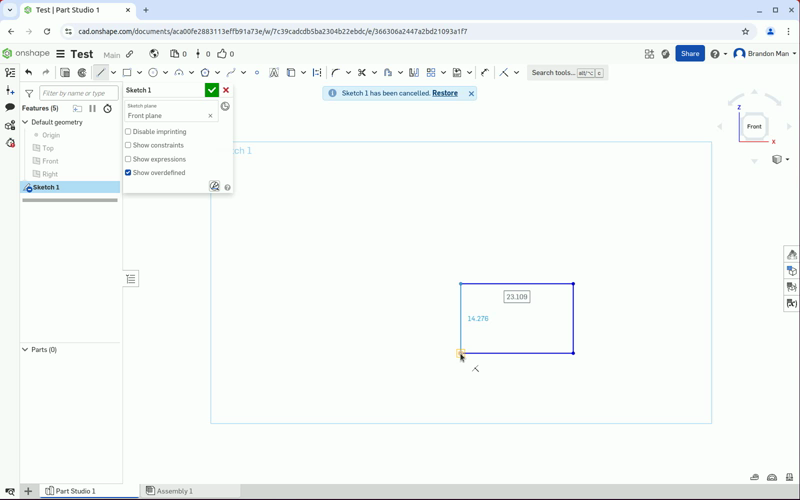
mouse_move(562, 339)
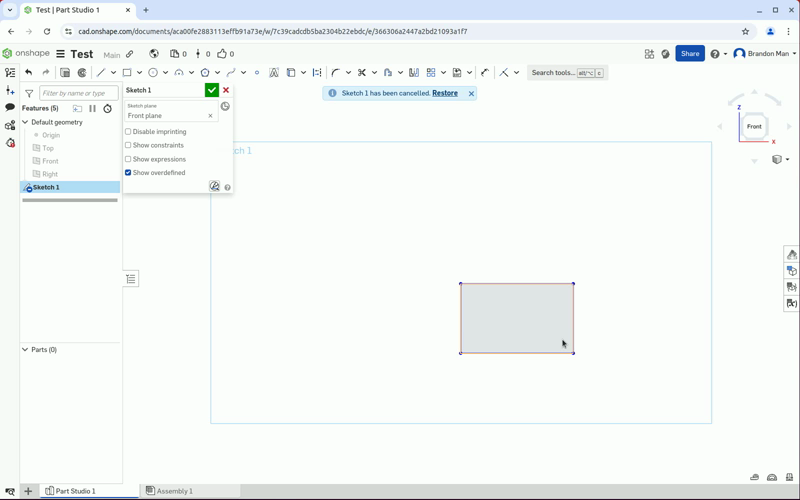
click(562, 339)
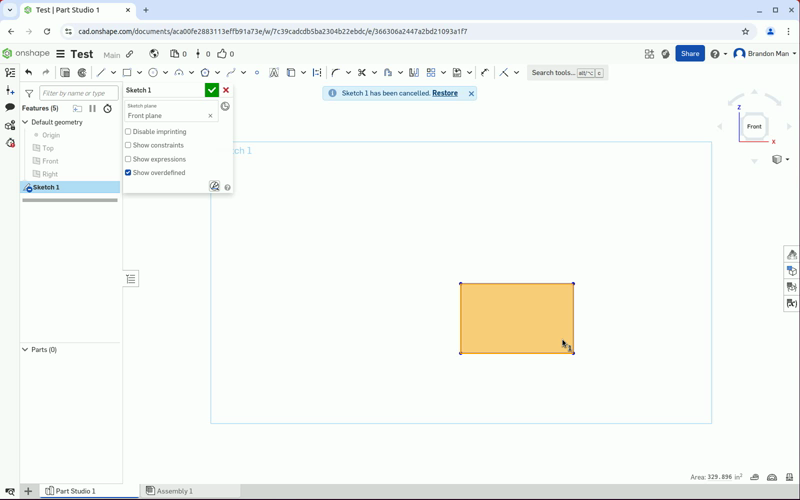
mouse_move(73, 352)
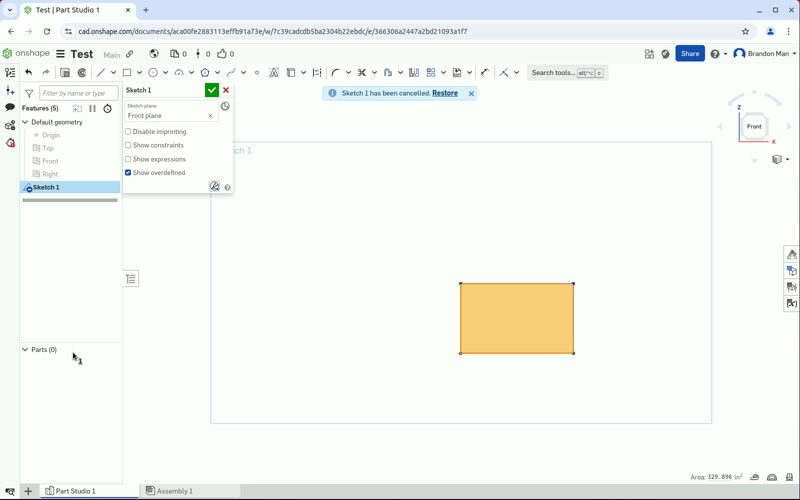
key(shift+y)
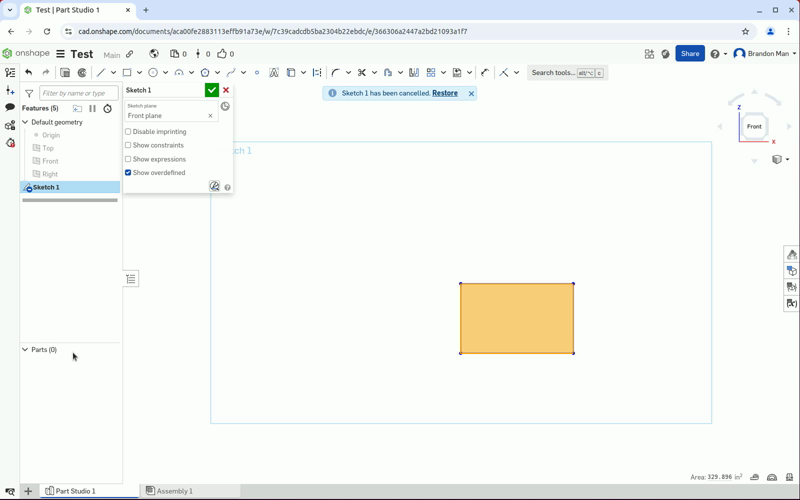
key(shift+e)
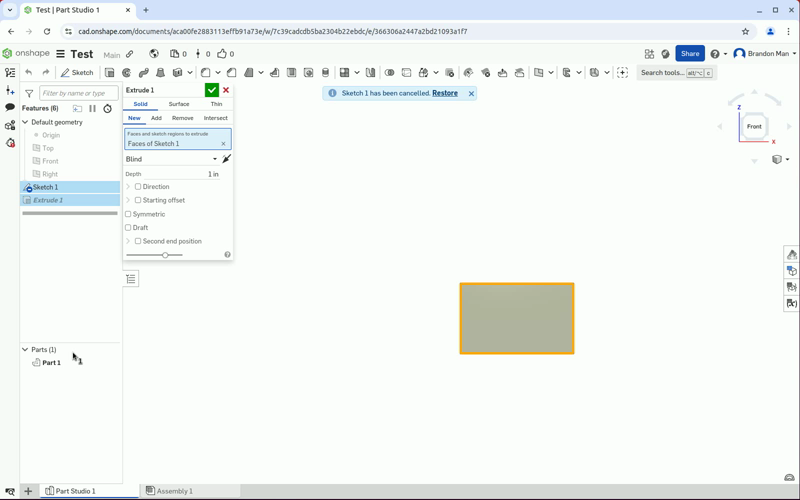
mouse_move(143, 106)
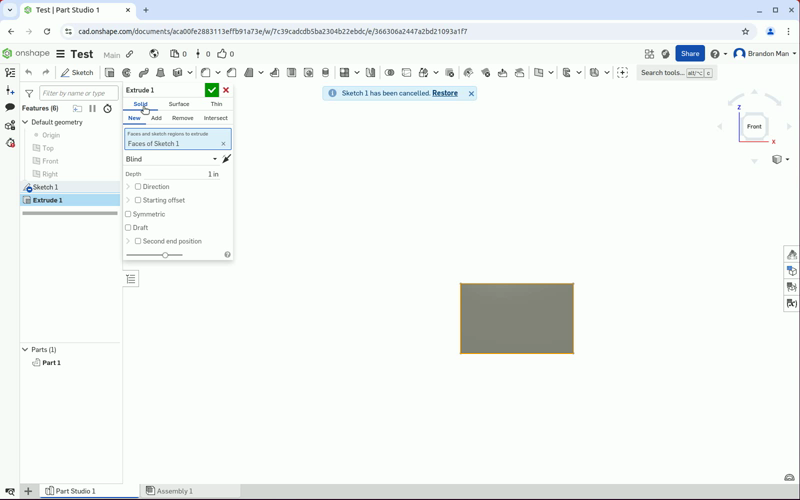
click(143, 106)
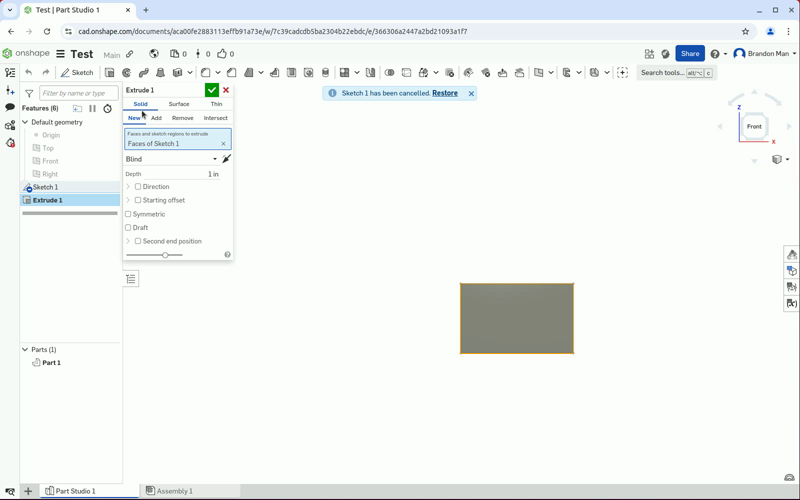
mouse_move(137, 120)
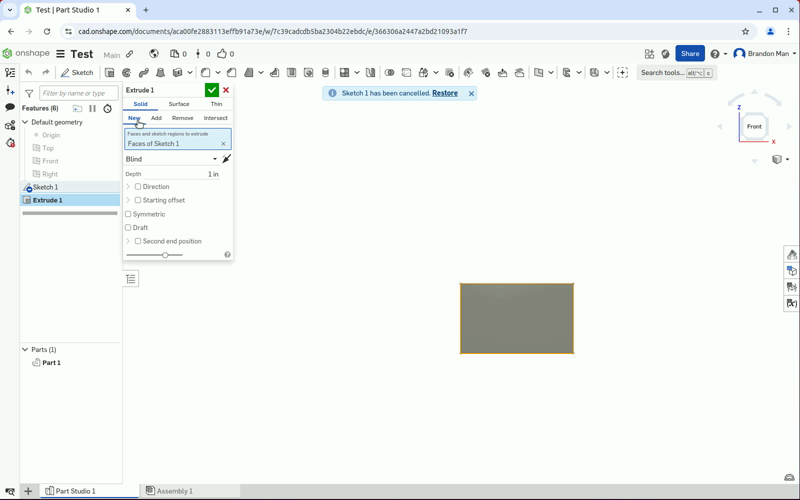
click(137, 120)
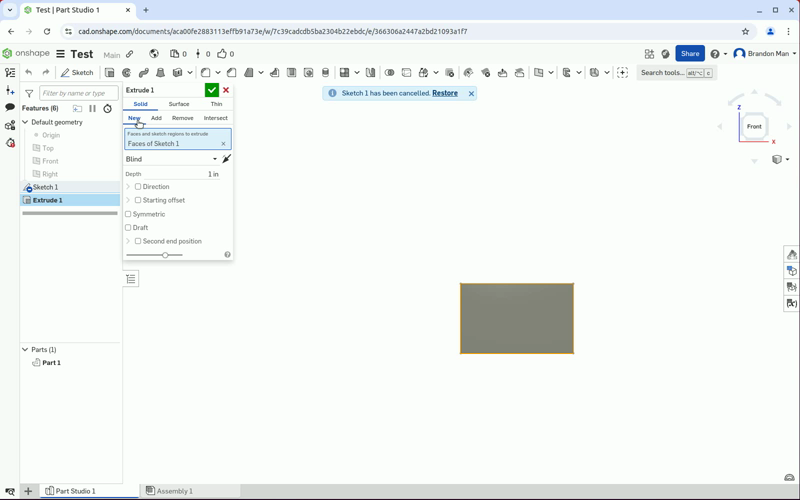
key(tab, 4)
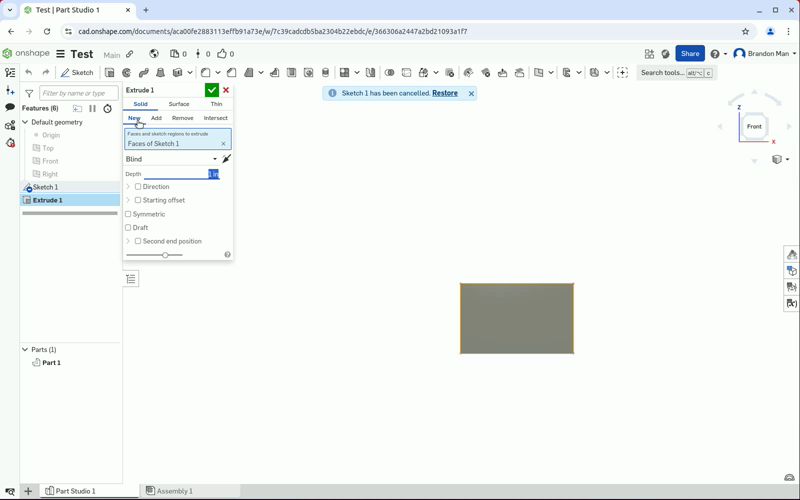
text(17.331)
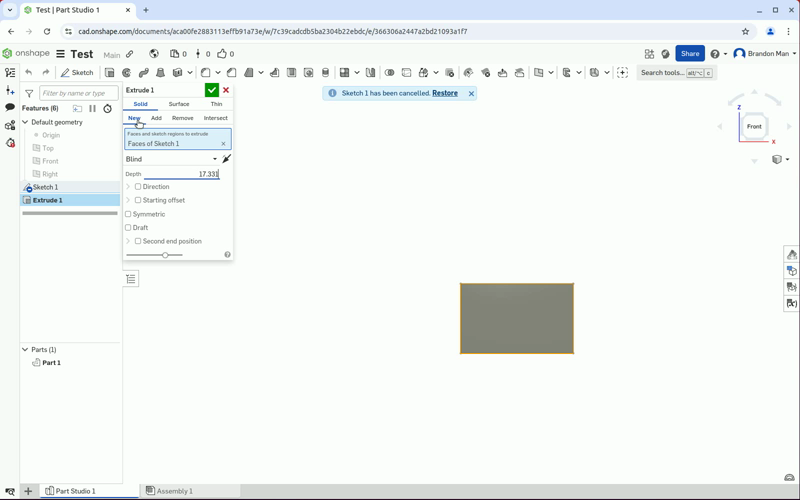
key(enter)
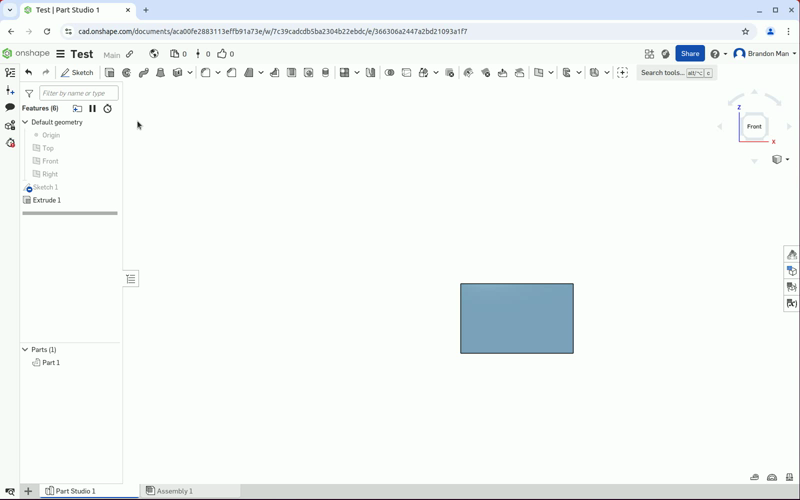
key(shift+h)
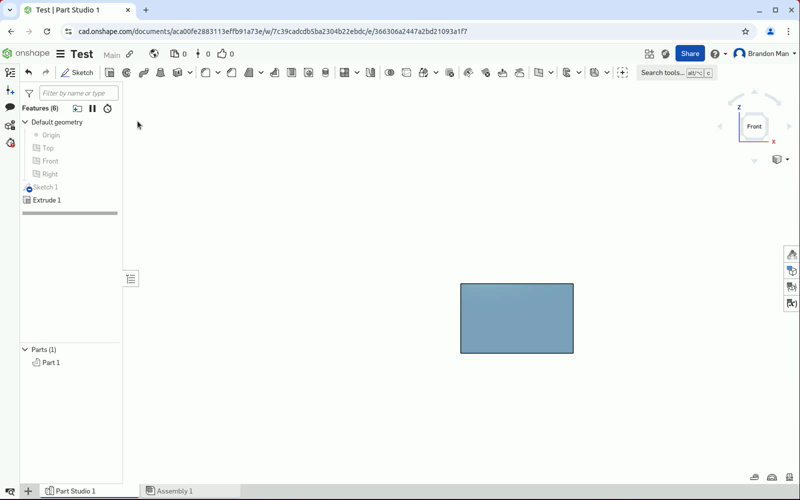
key(shift+h)
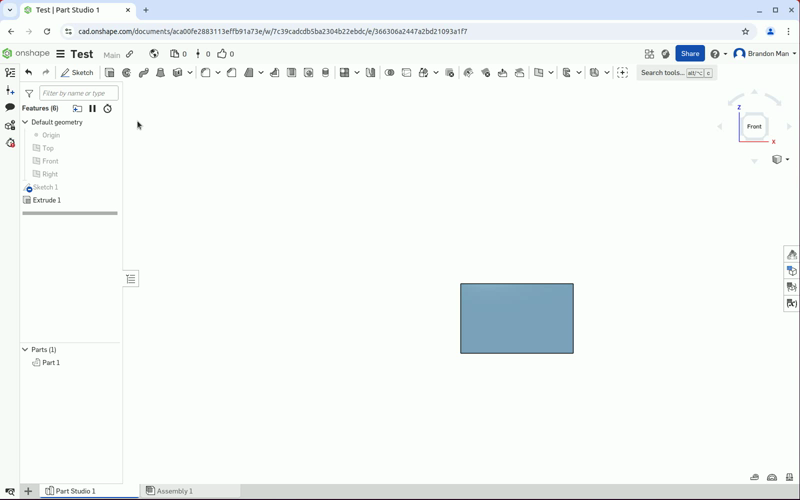
mouse_move(73, 189)
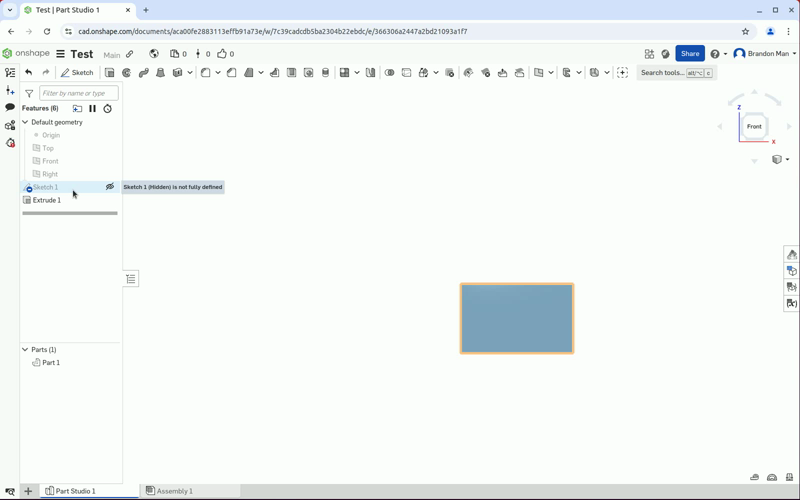
click(73, 189)
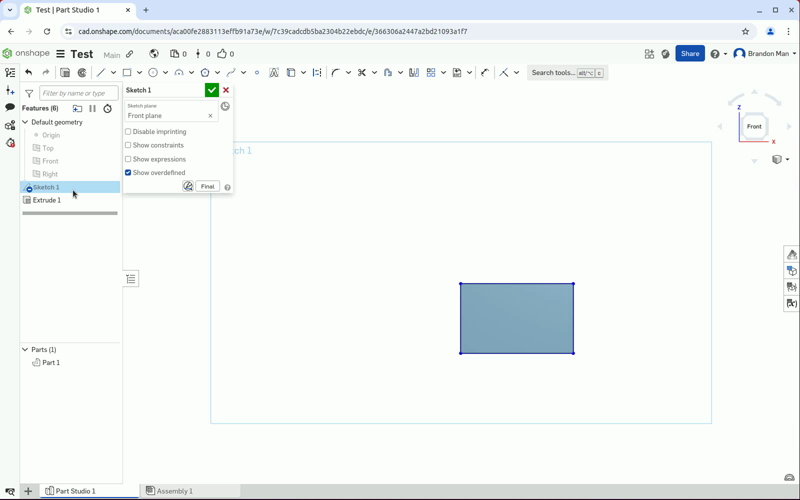
mouse_move(229, 92)
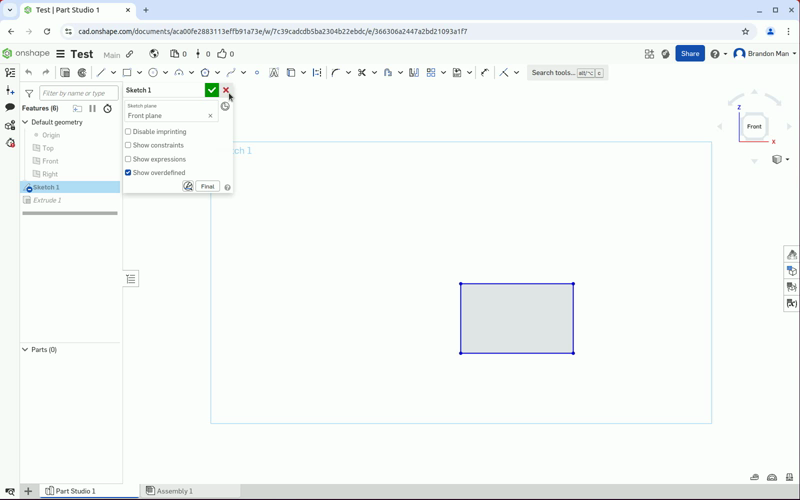
click(229, 92)
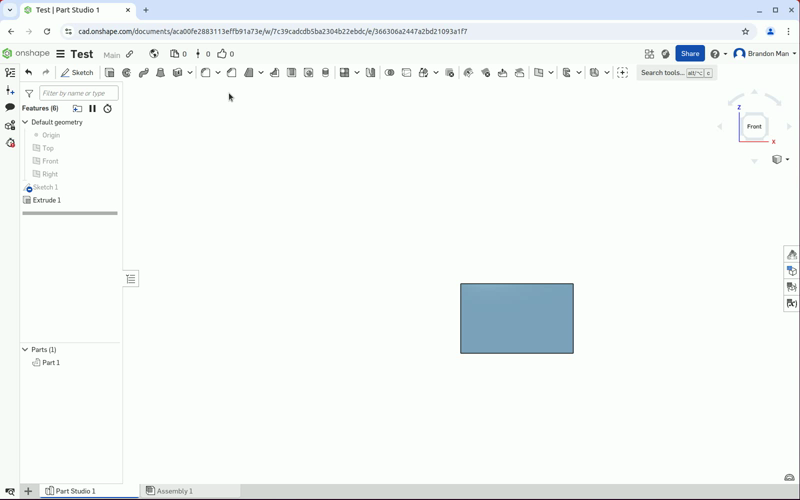
mouse_move(73, 352)
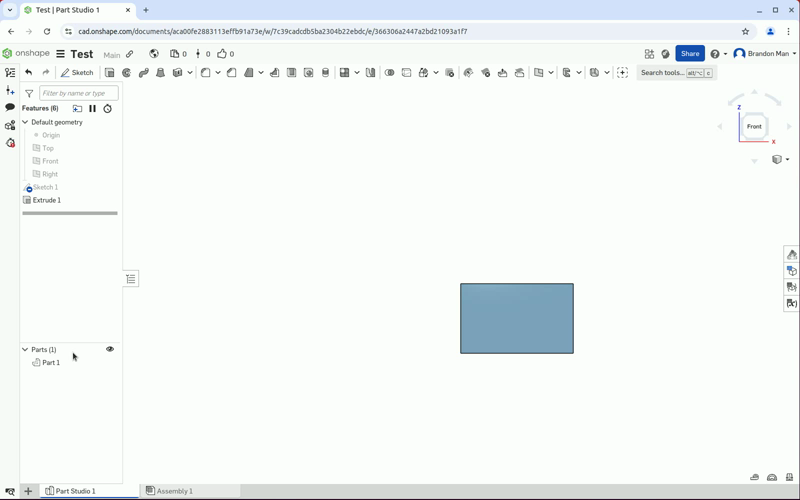
key(y)
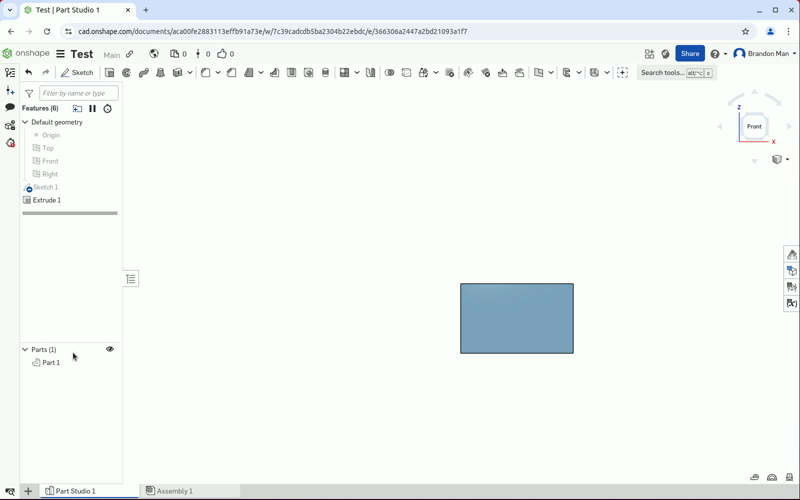
key(shift+p)
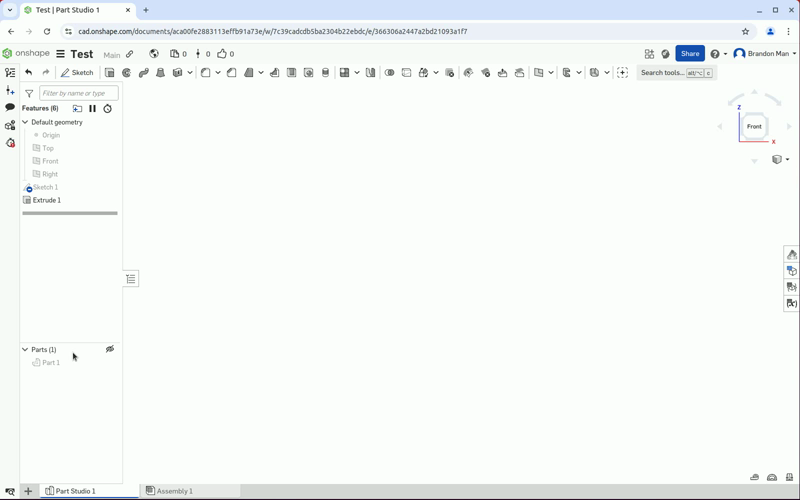
key(space)
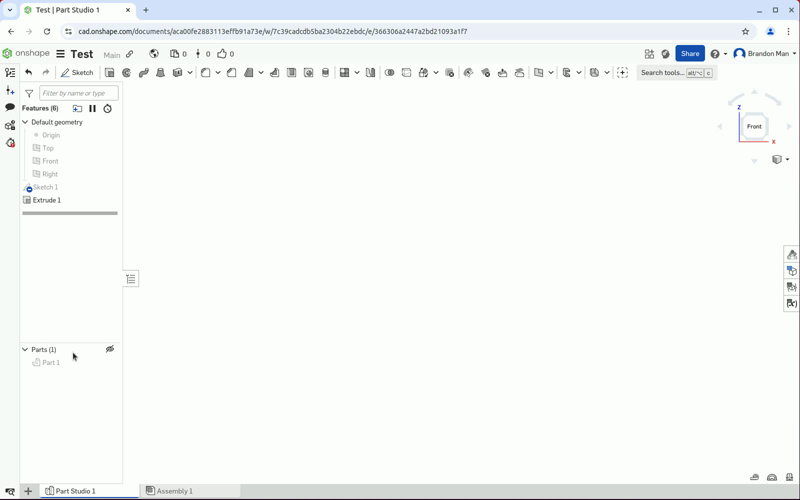
key_down(shift)
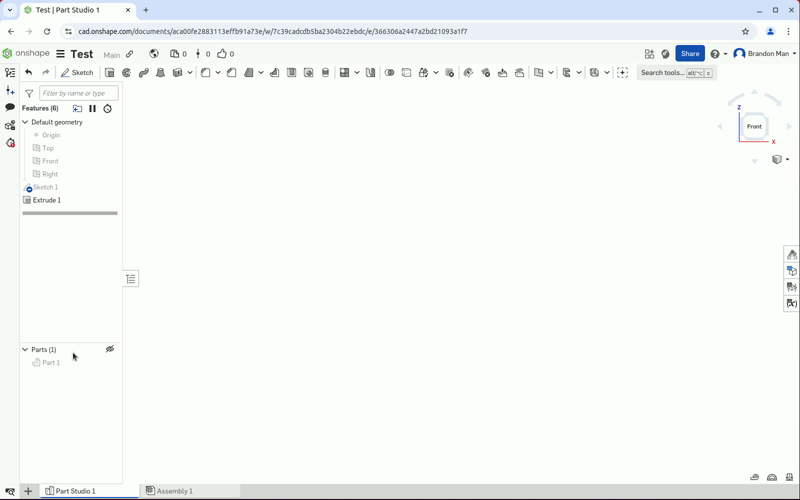
key(down)
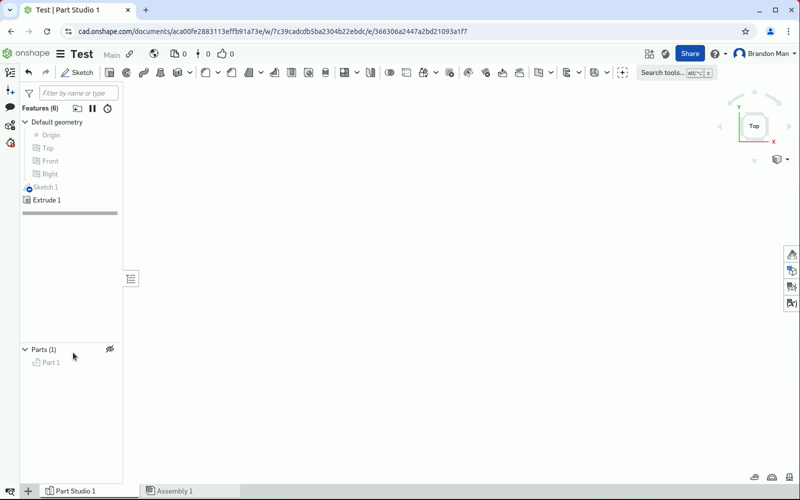
key_up(shift)
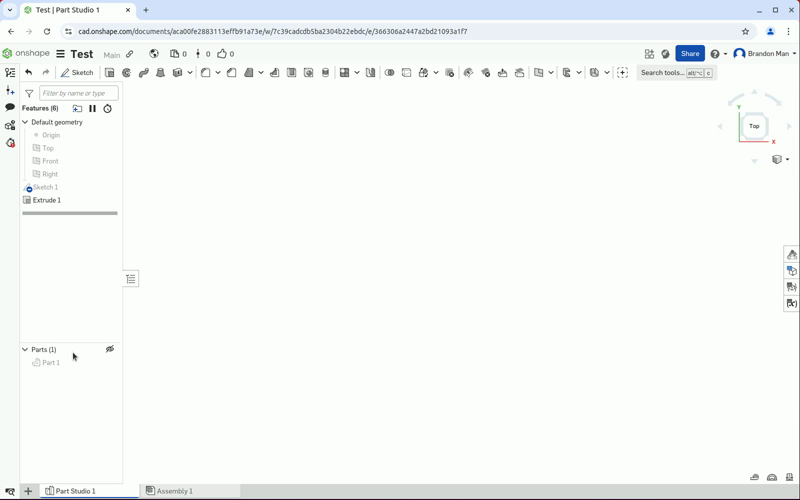
mouse_move(73, 352)
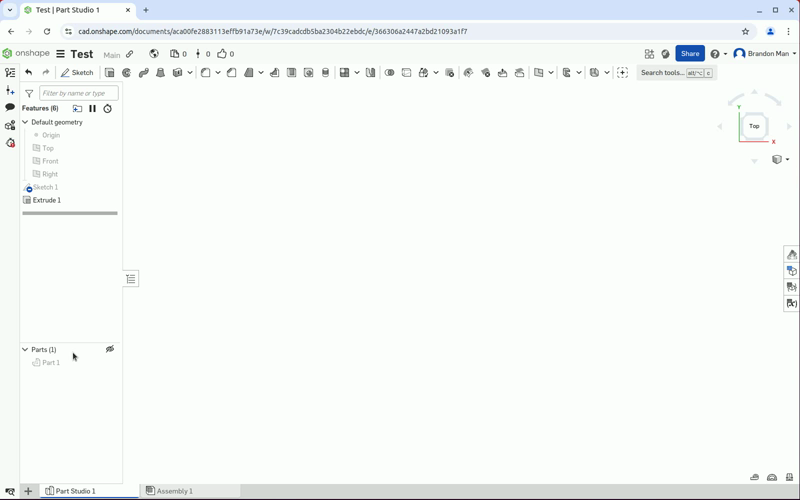
key(shift+y)
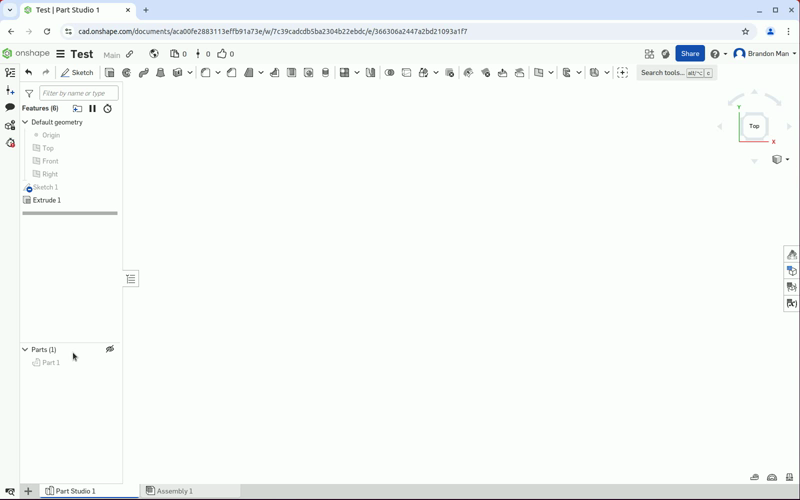
key(shift+s)
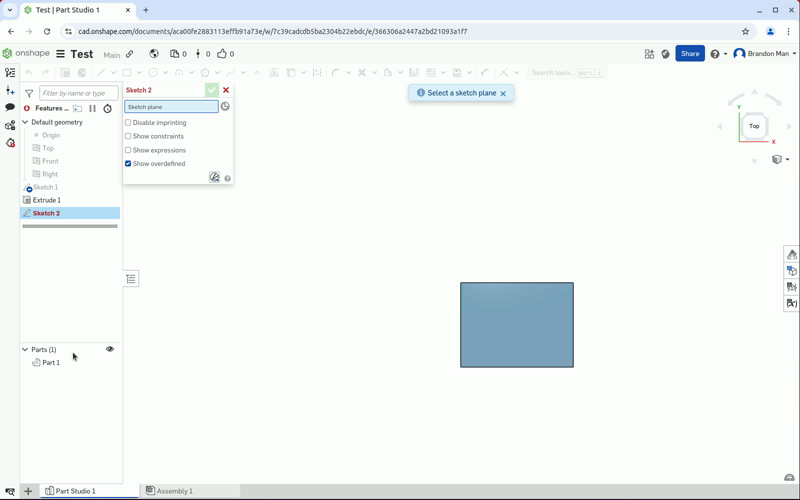
mouse_move(73, 150)
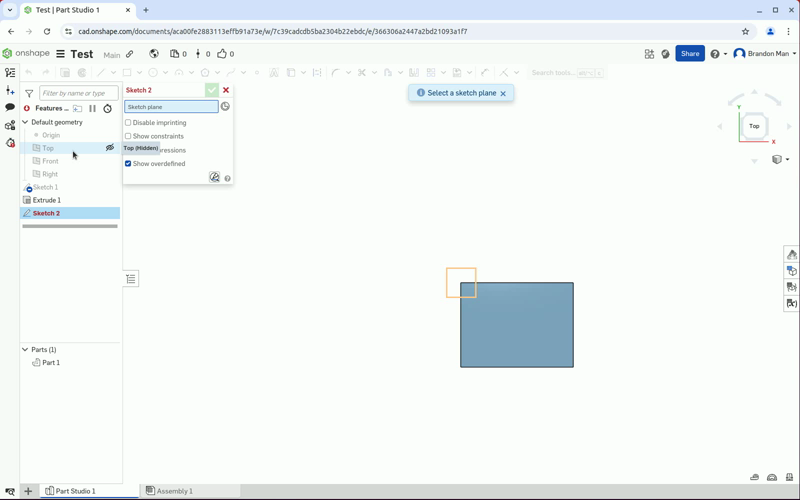
click(73, 150)
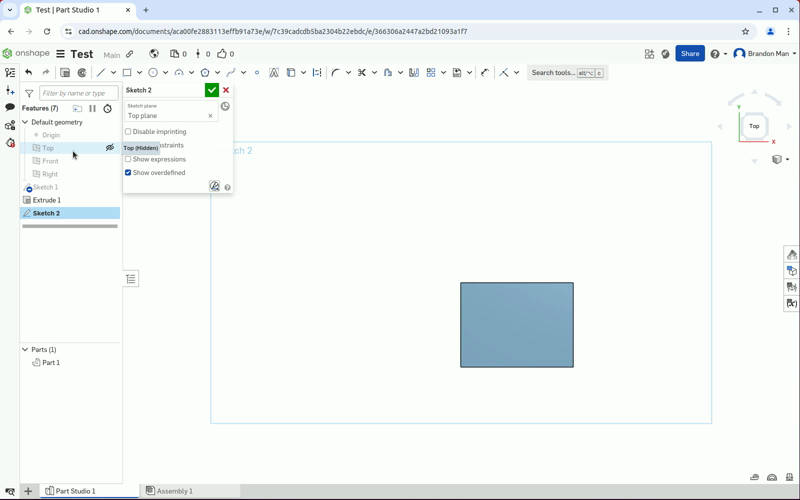
mouse_move(73, 352)
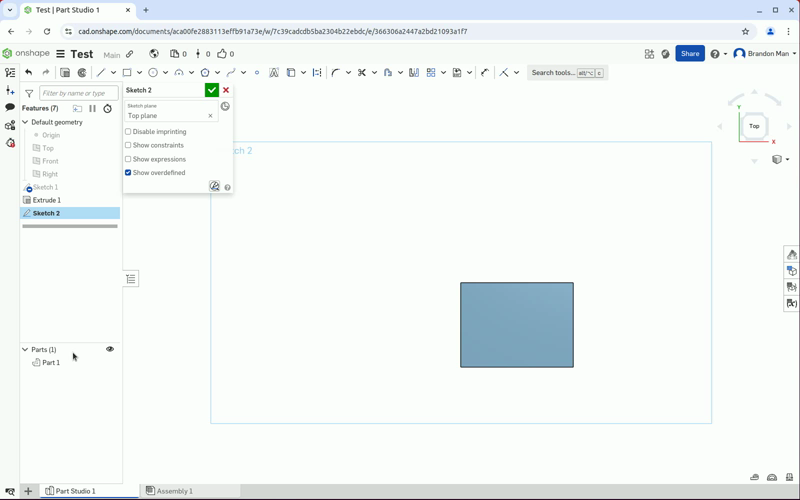
key(y)
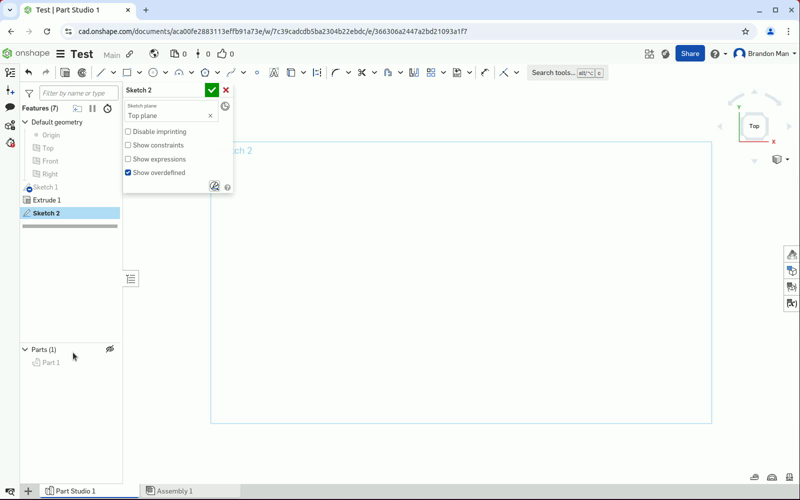
key(l)
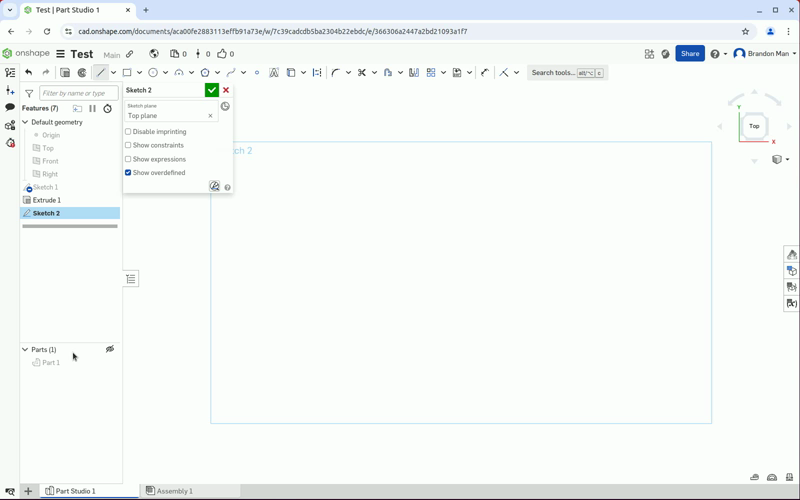
key_down(shift)
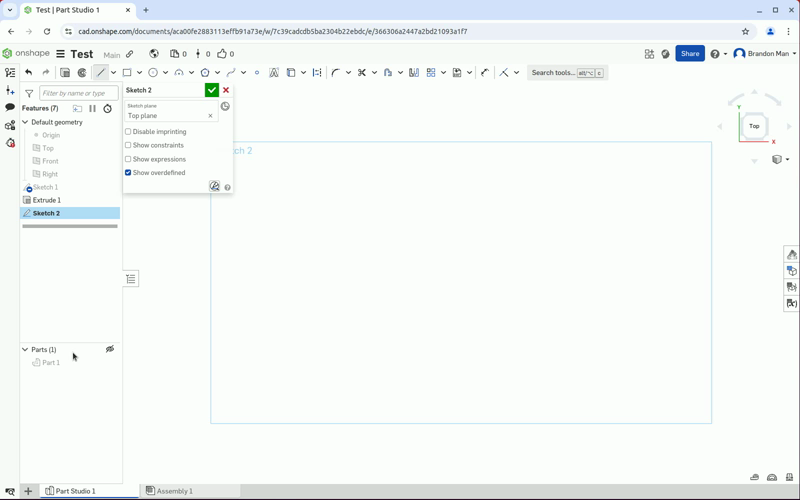
mouse_move(531, 367)
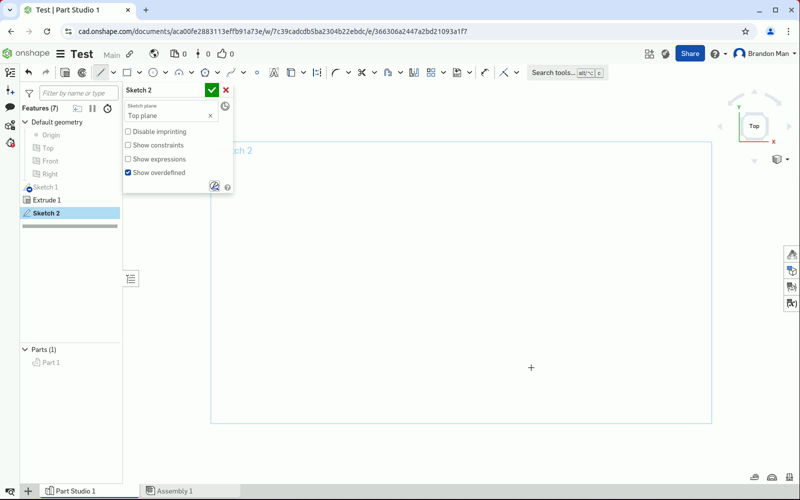
click(531, 367)
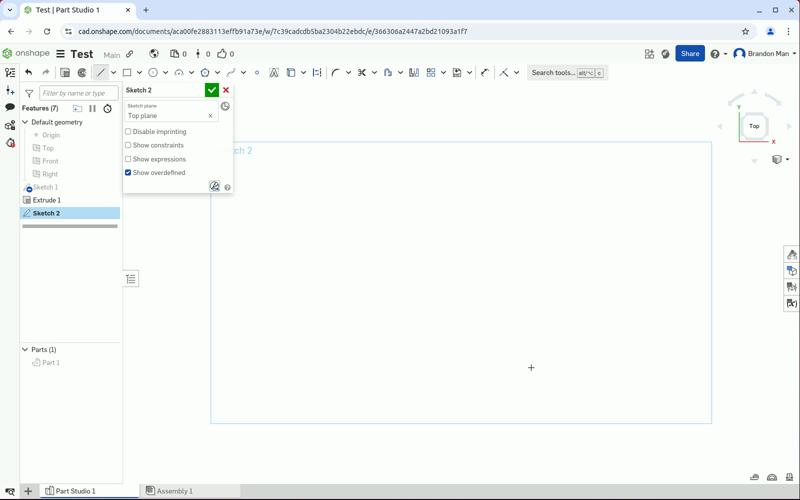
key_up(shift)
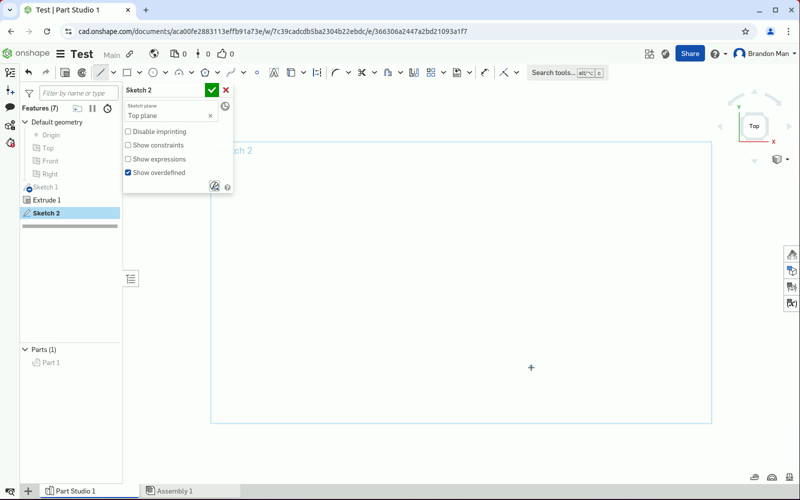
key_down(shift)
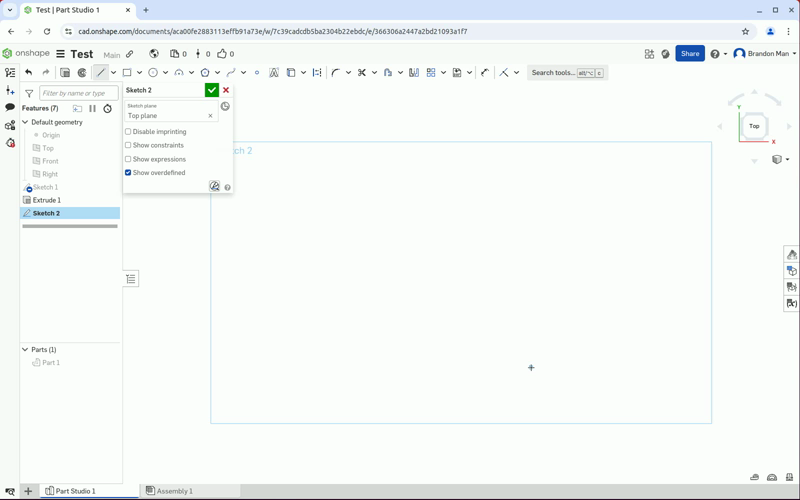
mouse_move(561, 367)
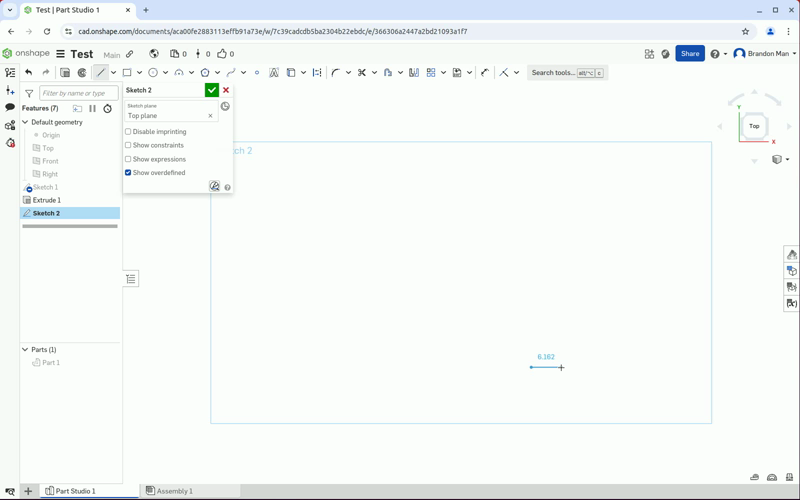
mouse_move(574, 367)
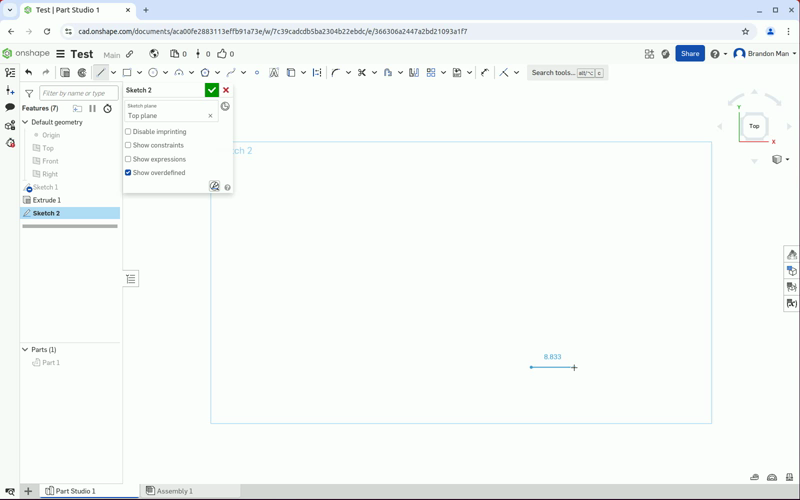
click(574, 367)
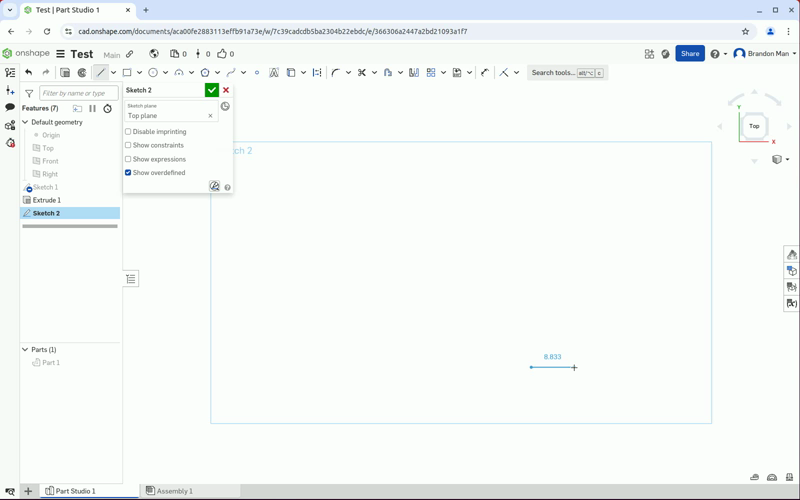
key_up(shift)
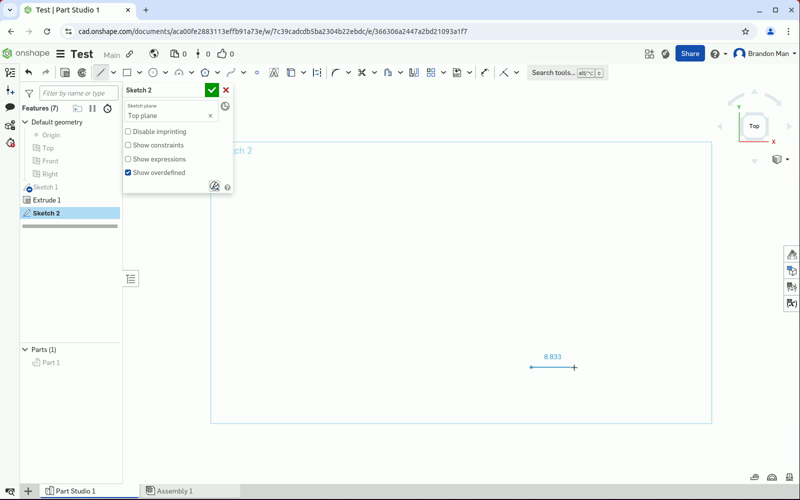
key_down(shift)
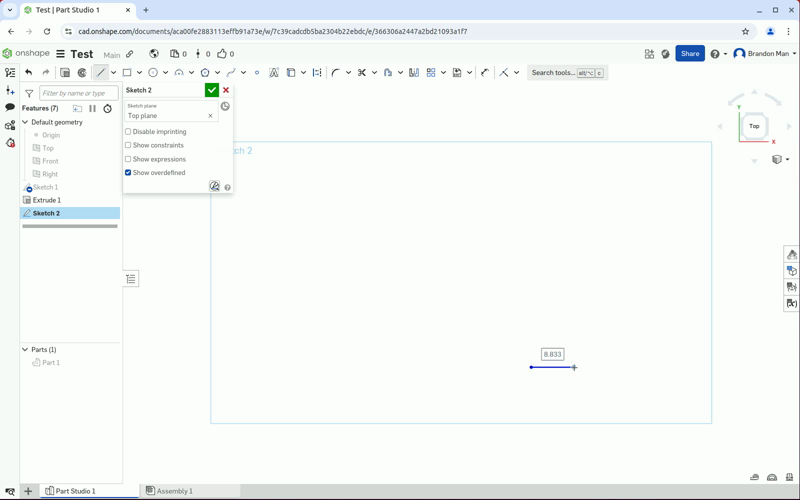
mouse_move(589, 367)
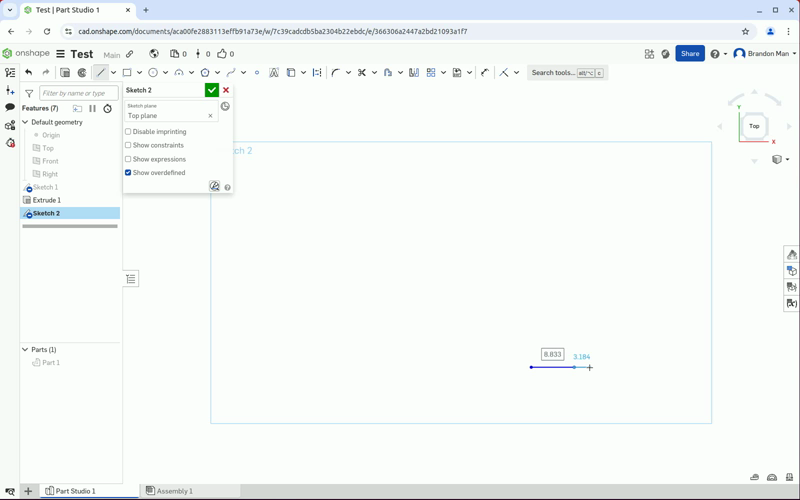
mouse_move(574, 324)
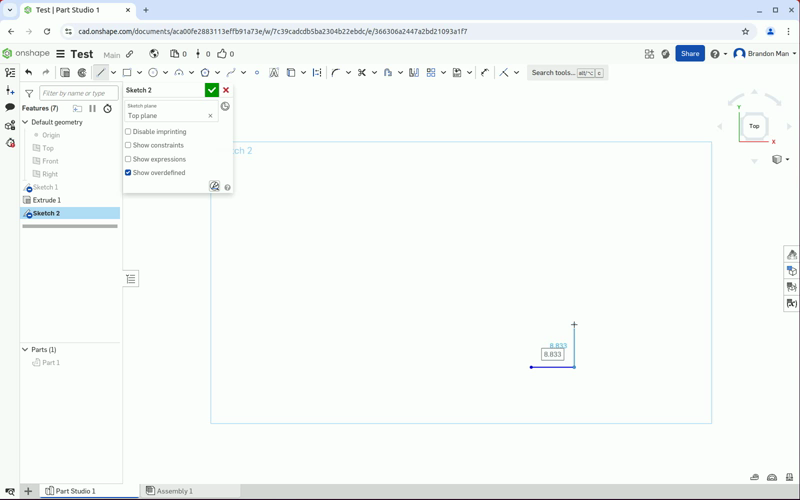
click(574, 324)
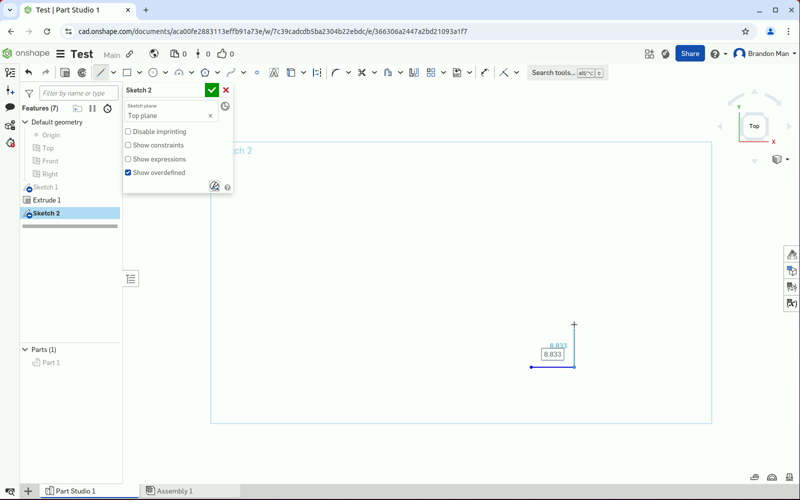
key_up(shift)
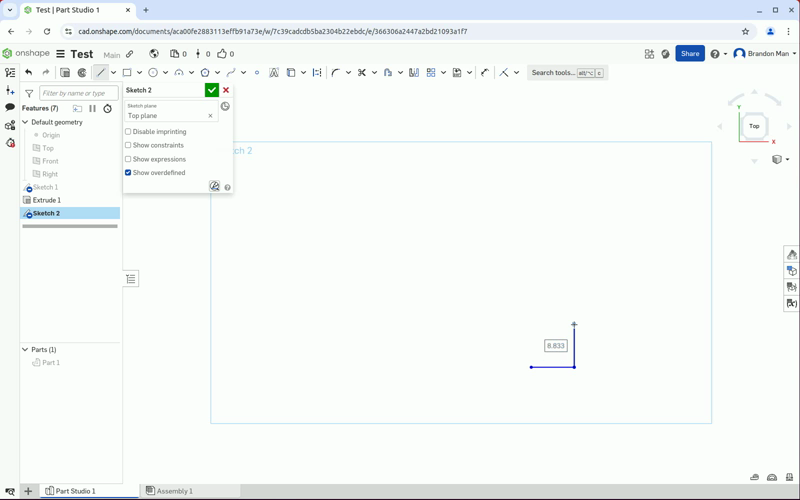
key_down(shift)
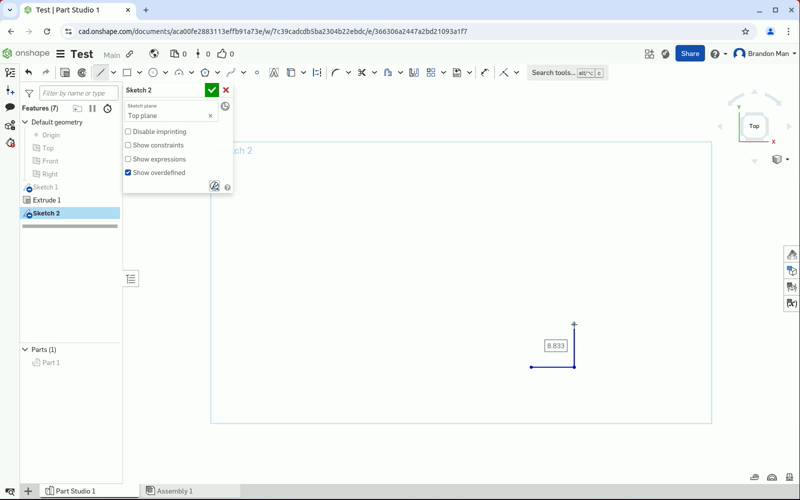
mouse_move(589, 324)
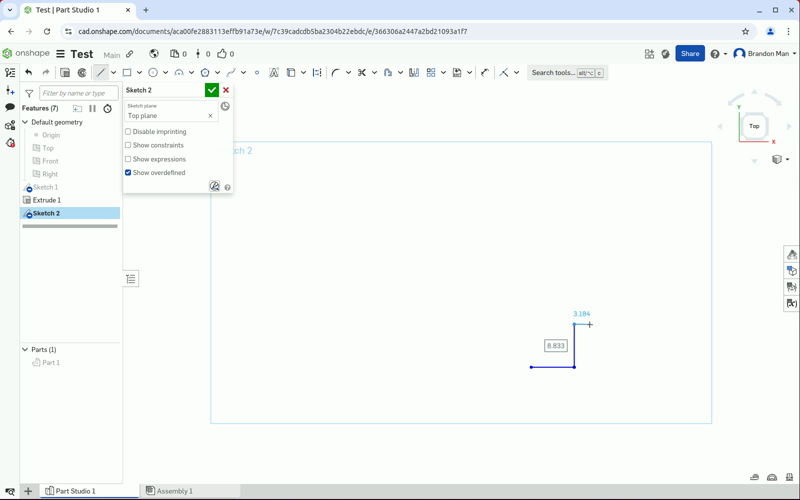
mouse_move(531, 324)
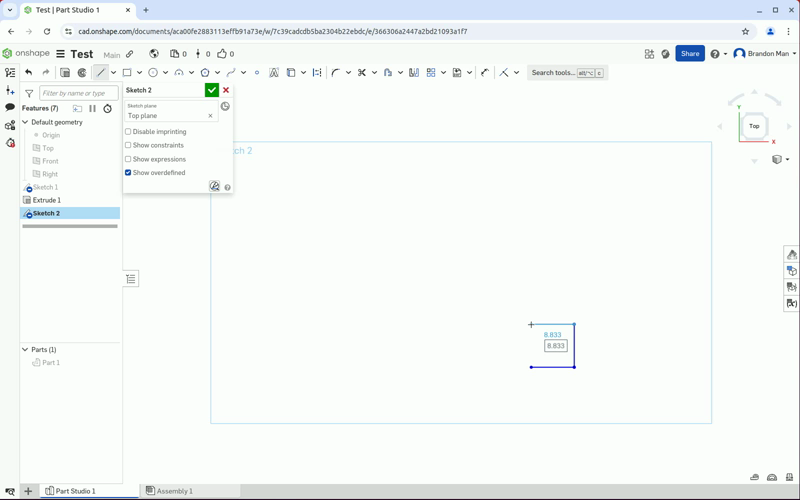
click(531, 324)
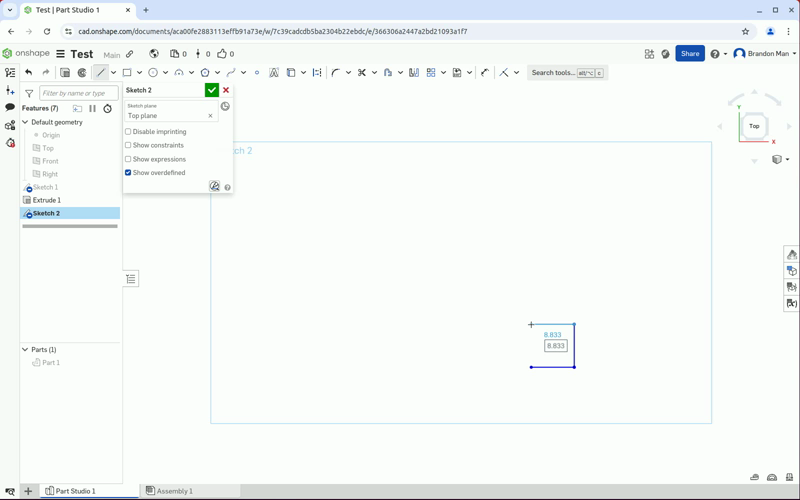
key_up(shift)
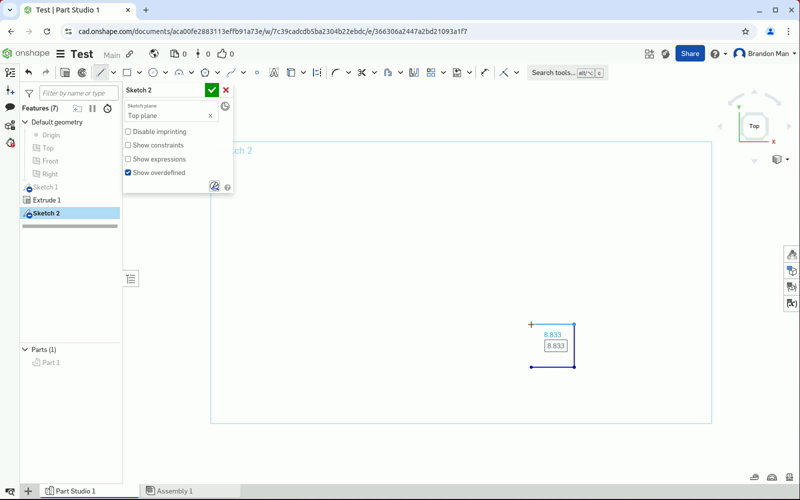
mouse_move(561, 324)
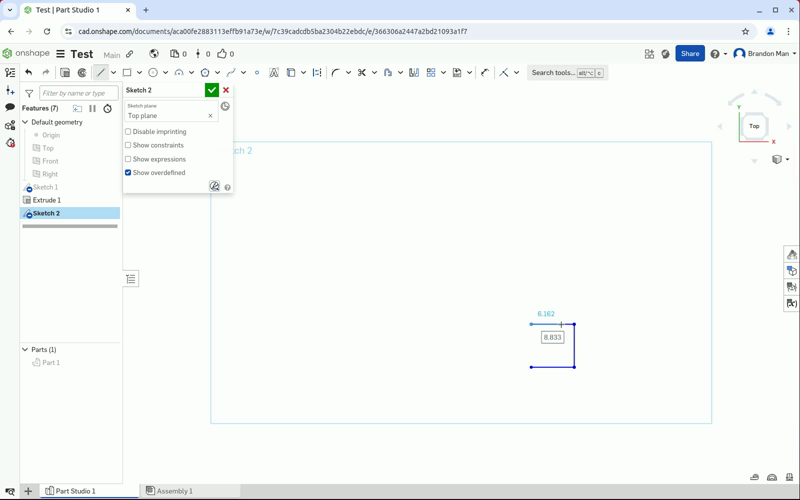
key_down(shift)
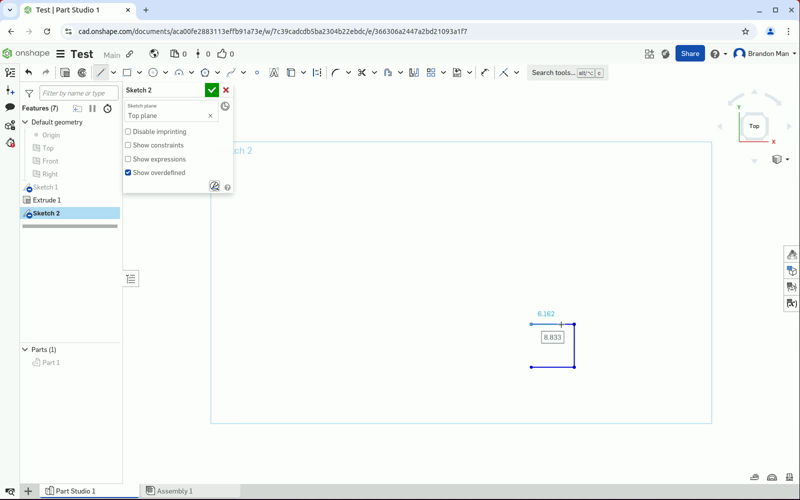
mouse_move(531, 367)
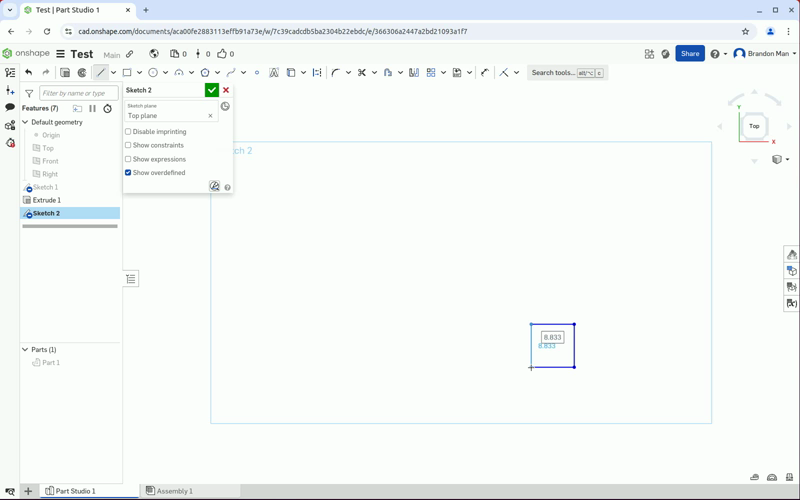
key_up(shift)
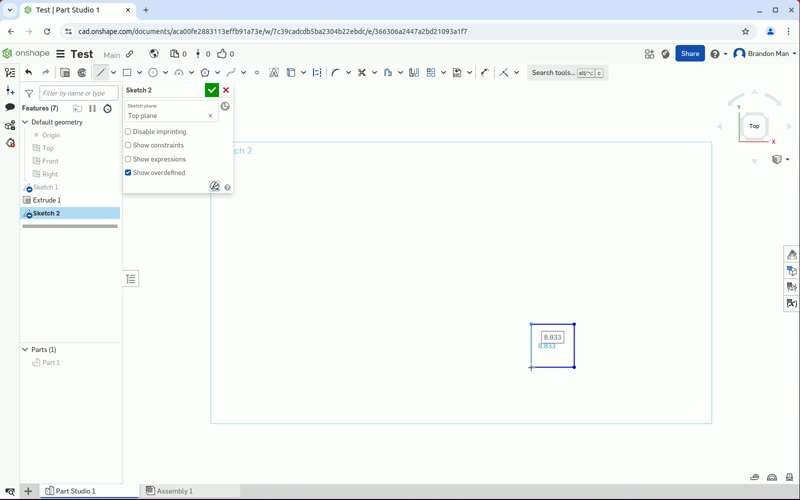
click(531, 367)
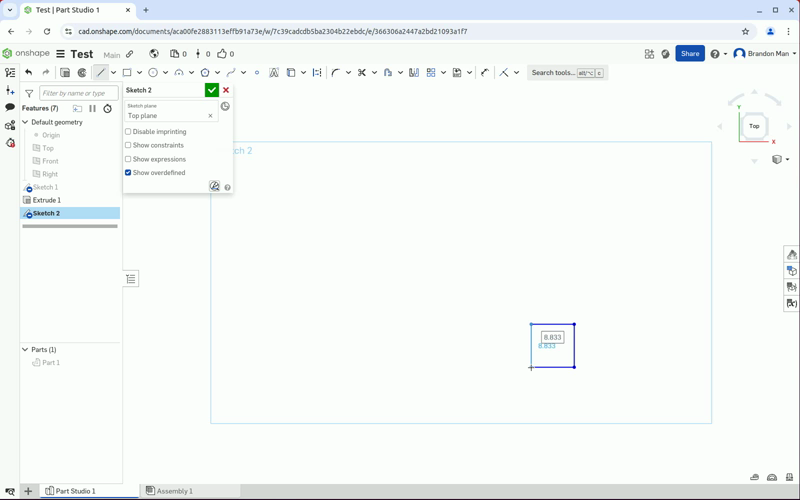
key(esc)
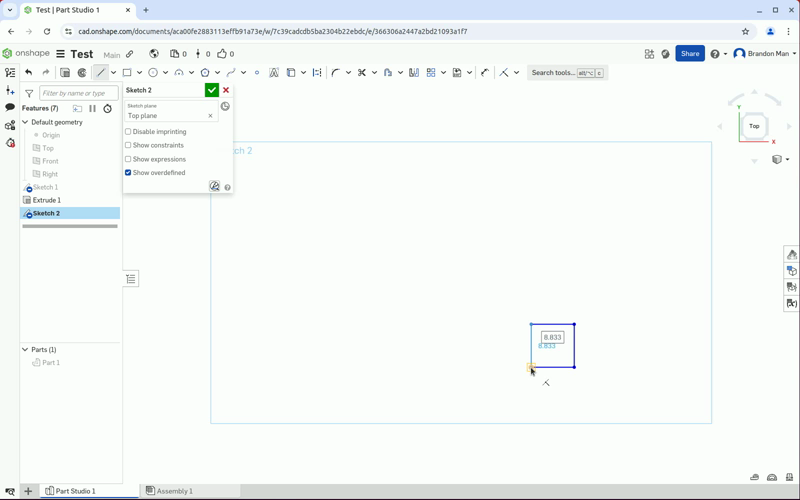
mouse_move(544, 359)
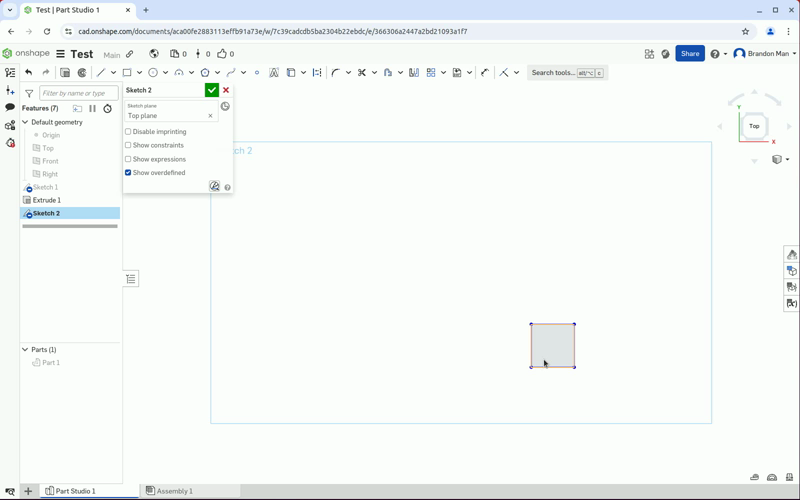
click(544, 359)
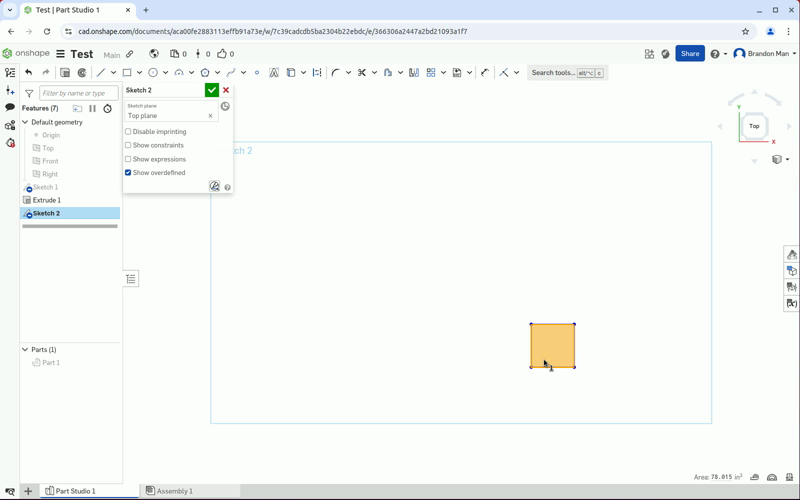
mouse_move(73, 352)
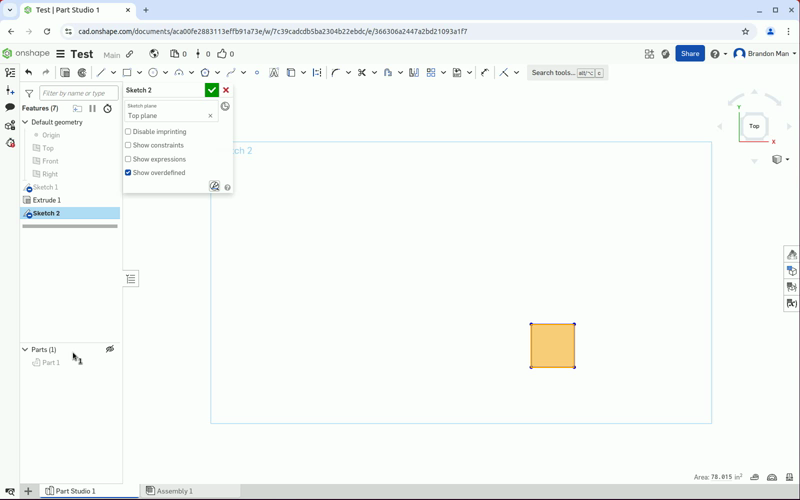
key(shift+y)
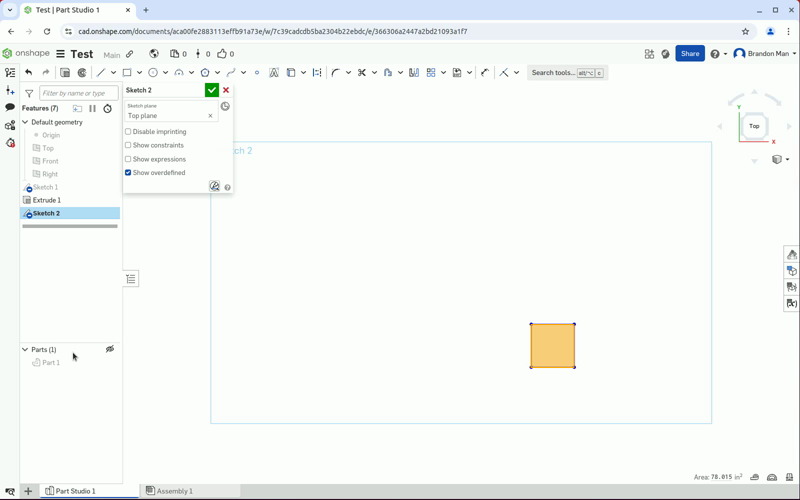
key(shift+e)
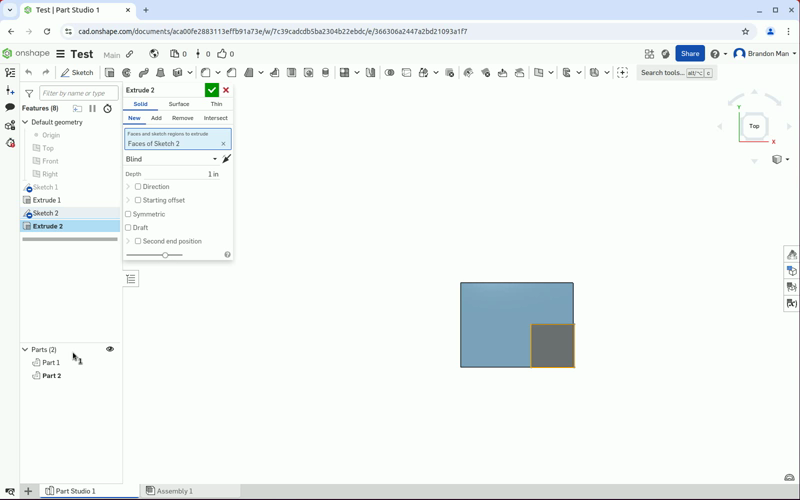
mouse_move(143, 106)
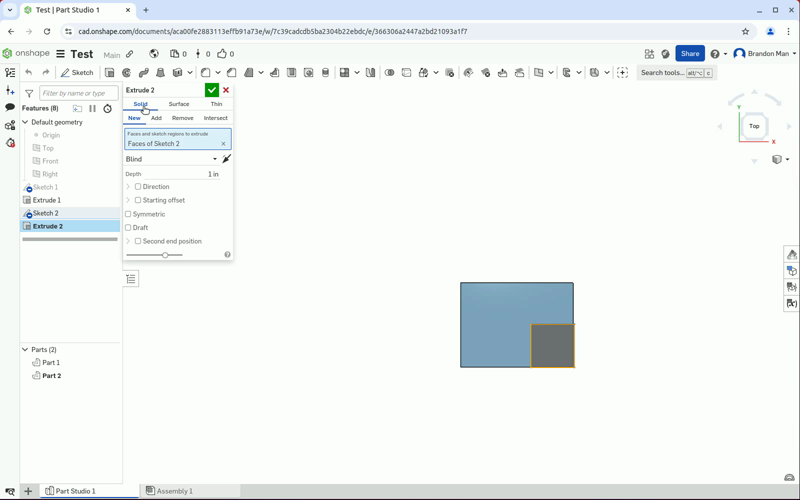
click(143, 106)
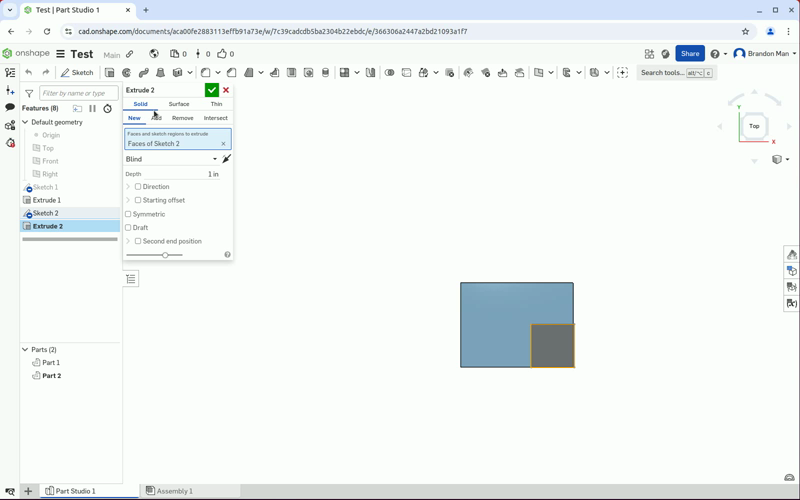
mouse_move(186, 120)
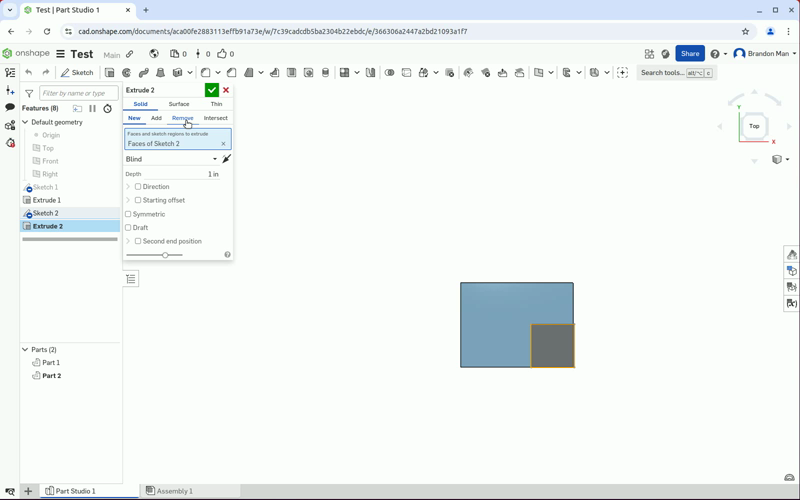
click(186, 120)
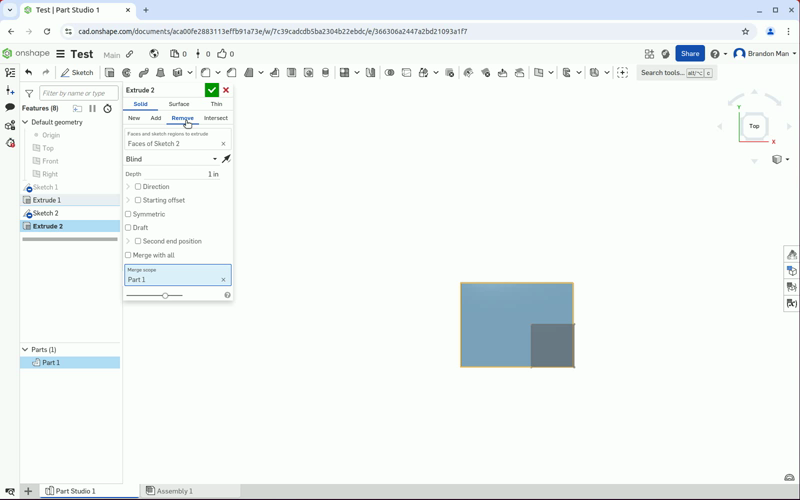
key(tab, 4)
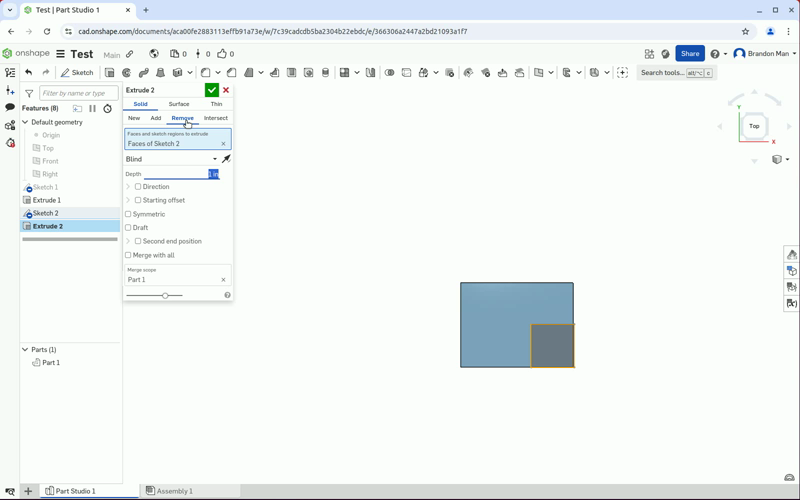
text(8.666)
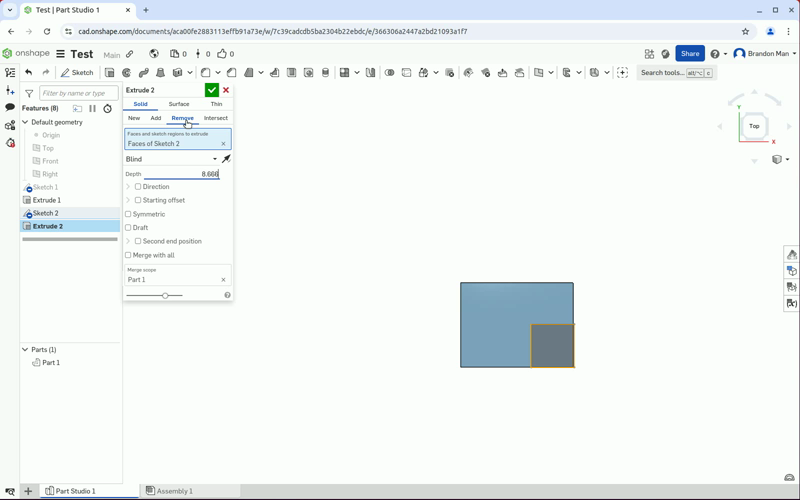
key(tab, 6)
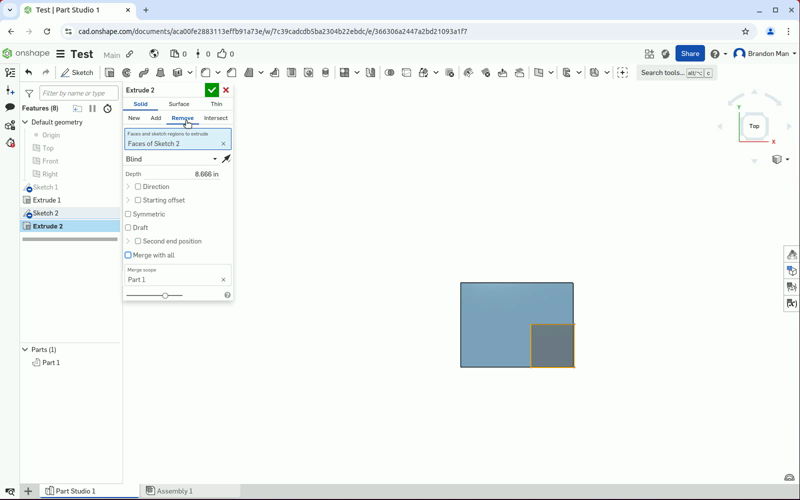
key(space)
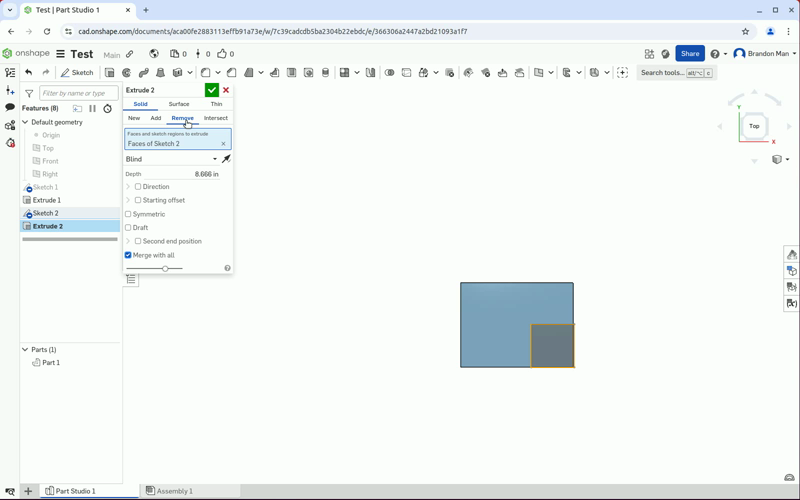
key(enter)
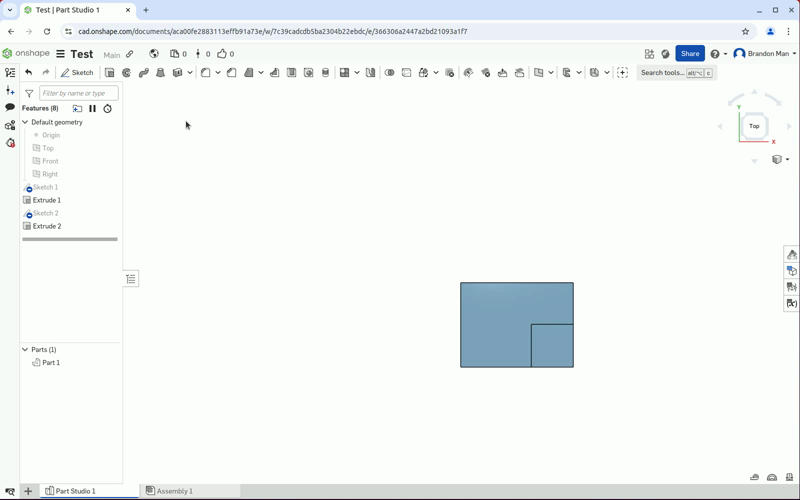
key(shift+h)
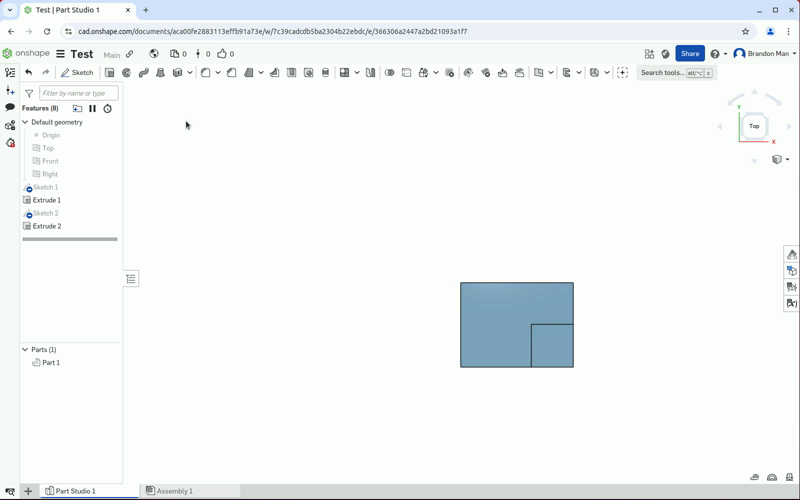
key(shift+h)
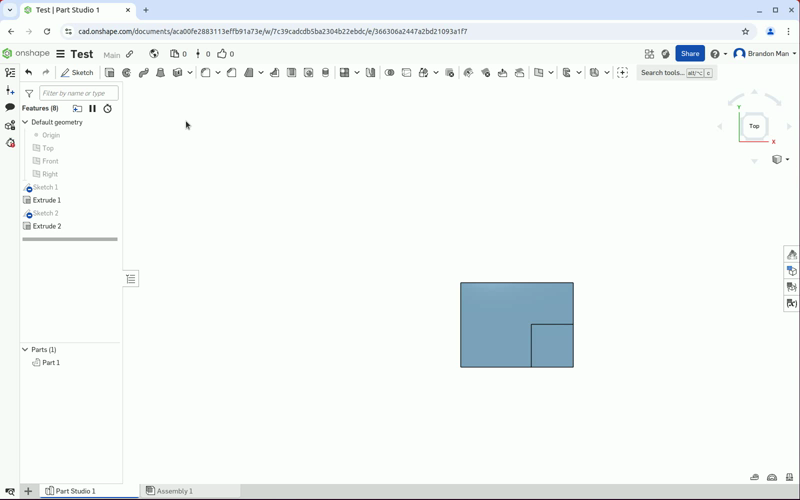
mouse_move(73, 189)
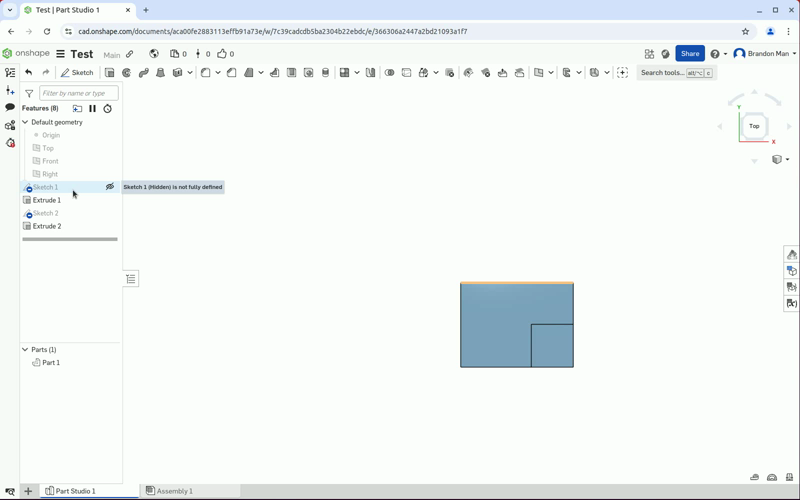
click(73, 189)
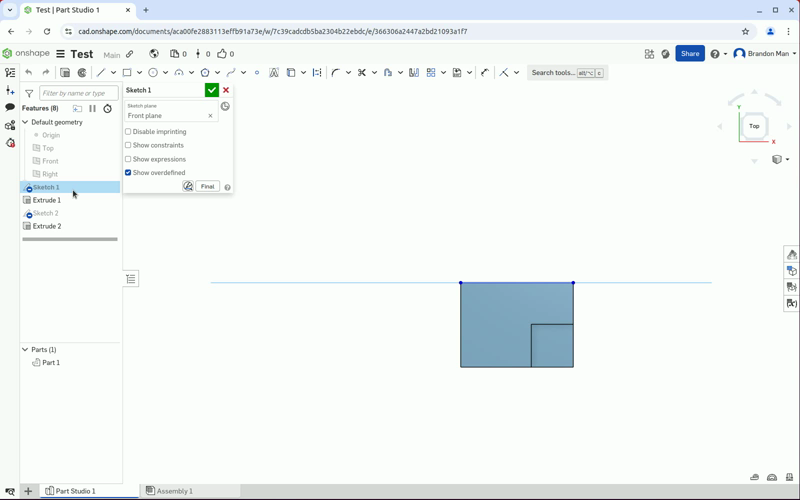
mouse_move(229, 92)
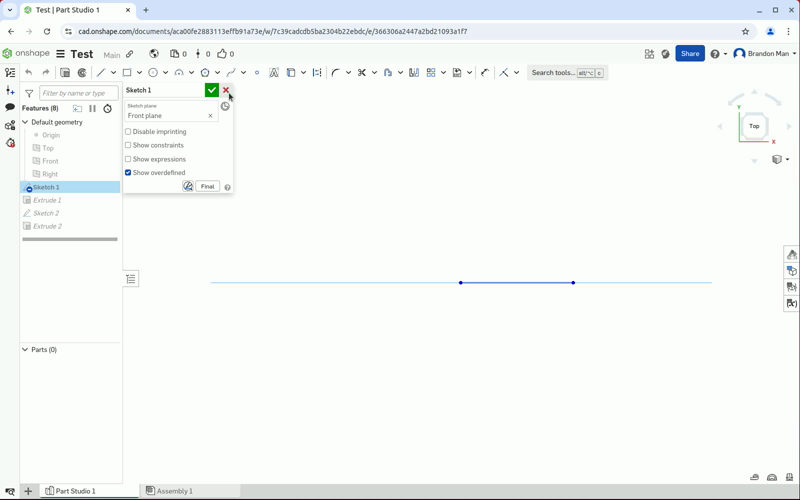
click(229, 92)
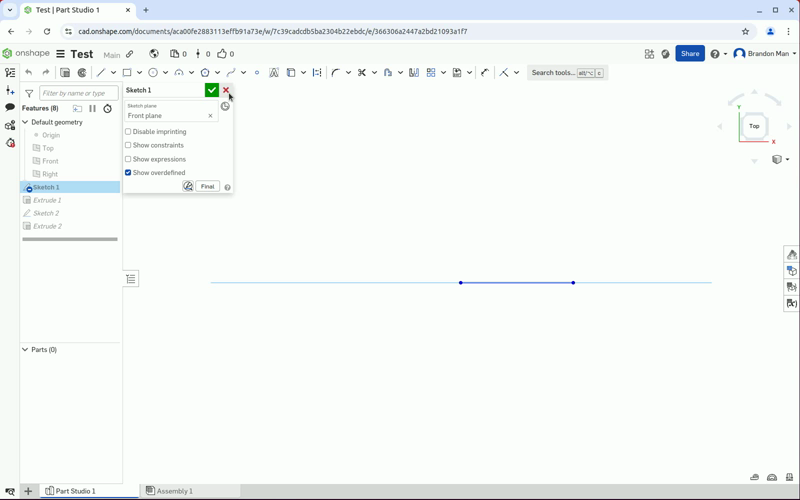
key(shift+s)
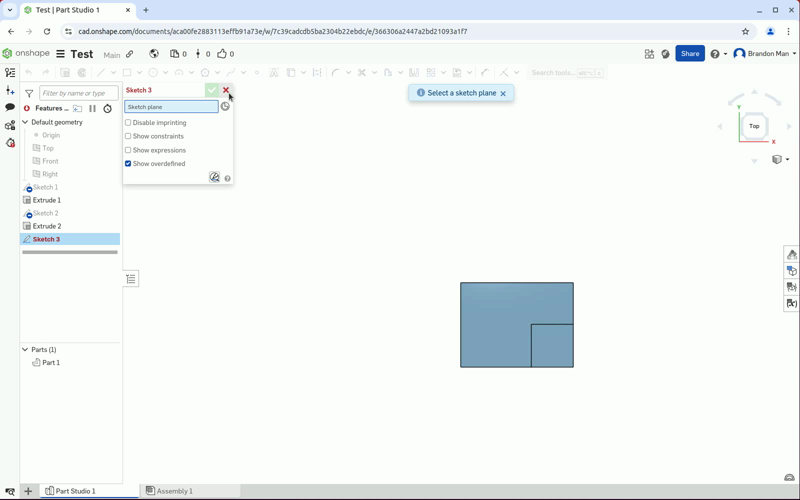
mouse_move(73, 150)
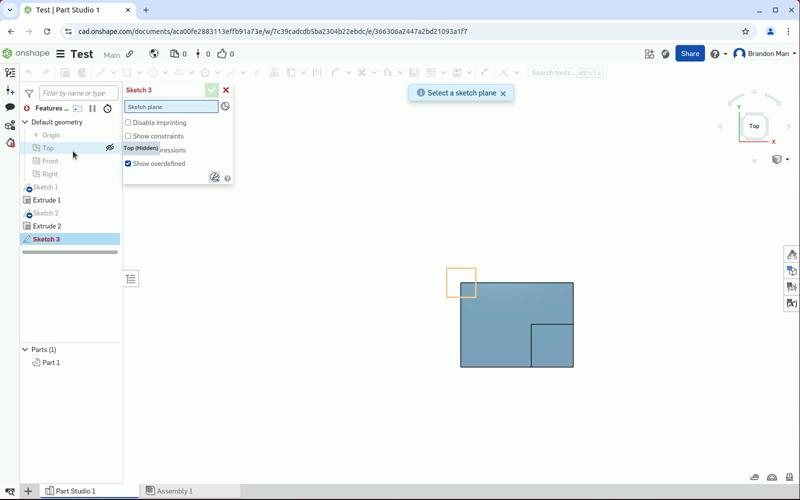
click(73, 150)
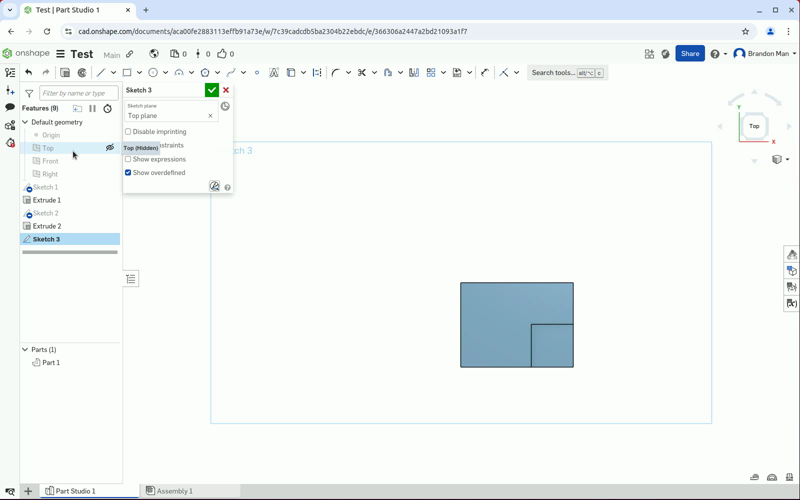
mouse_move(73, 352)
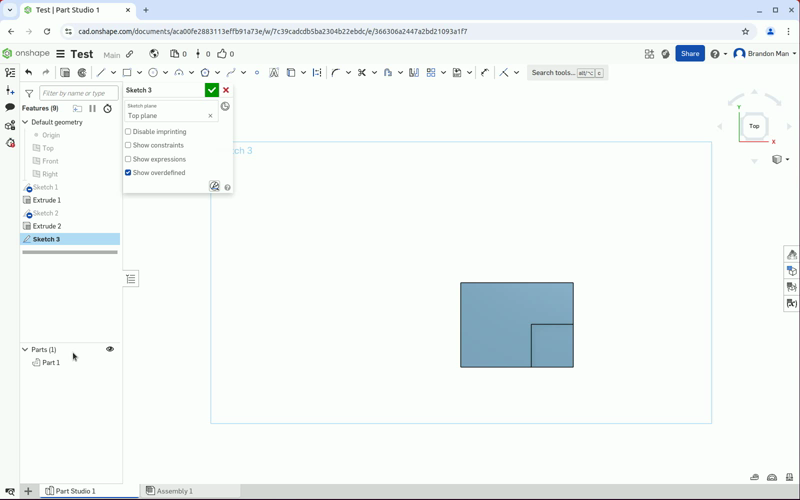
key(y)
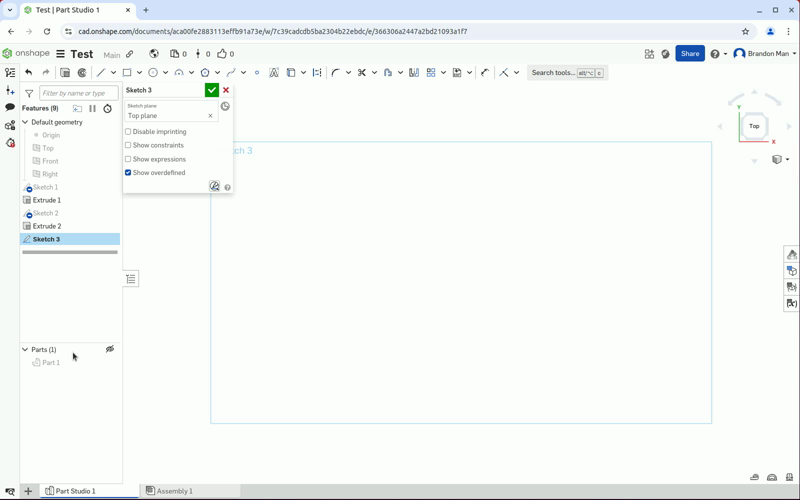
key(l)
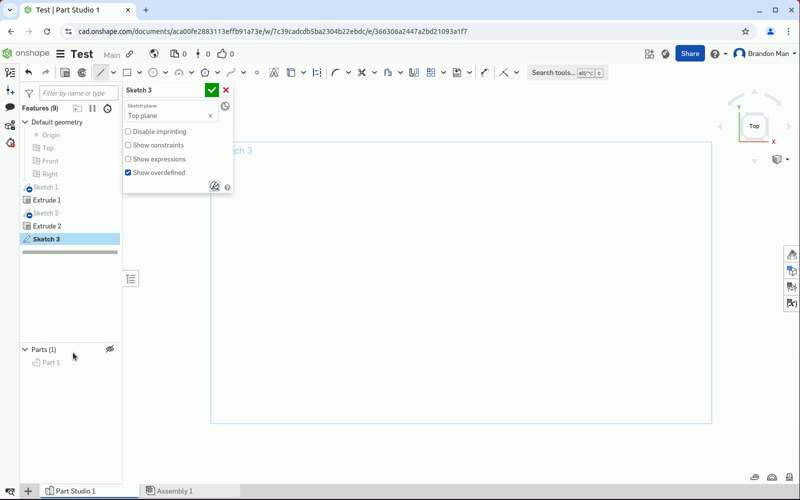
key_down(shift)
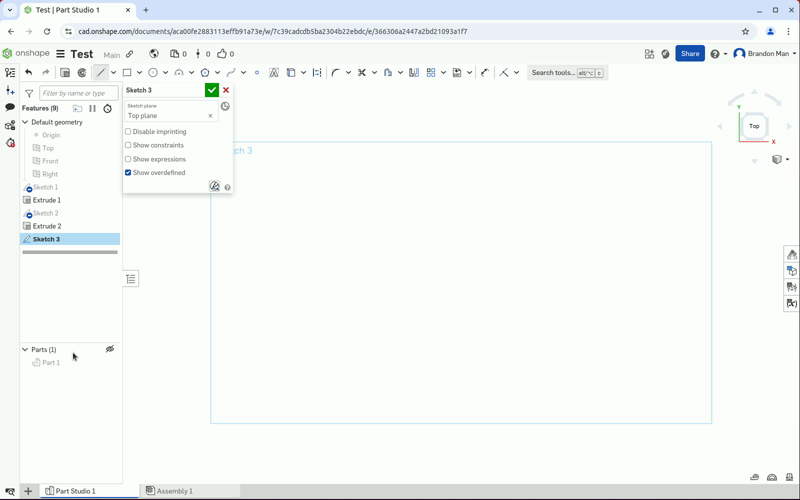
mouse_move(460, 367)
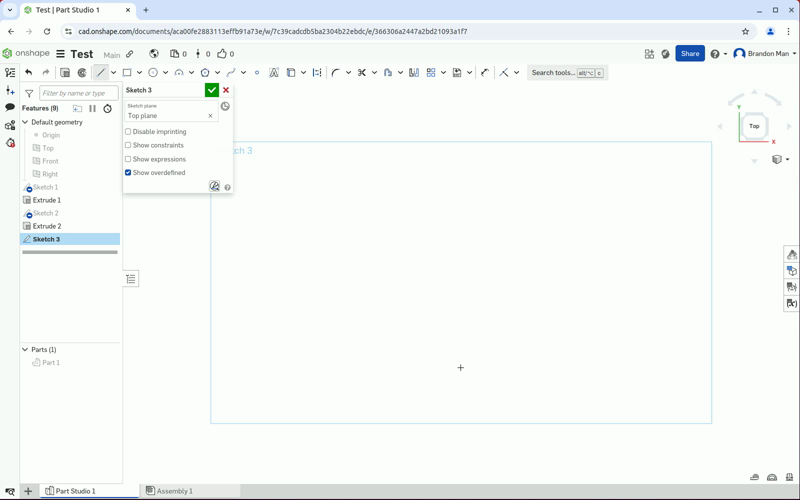
click(460, 367)
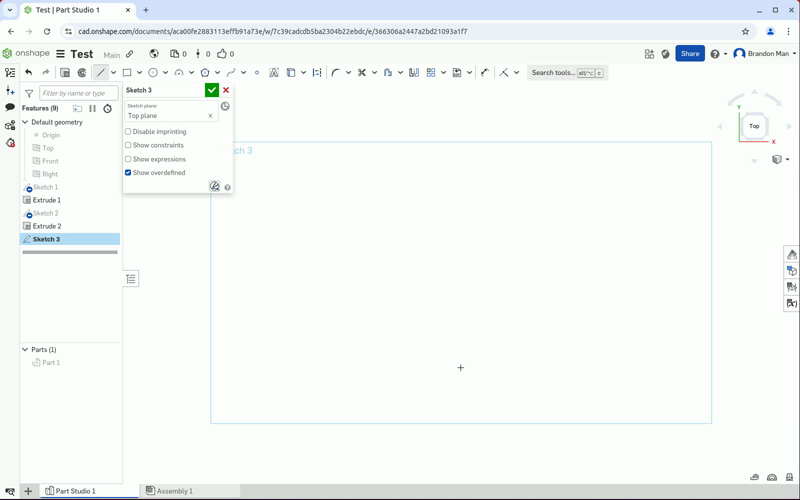
key_up(shift)
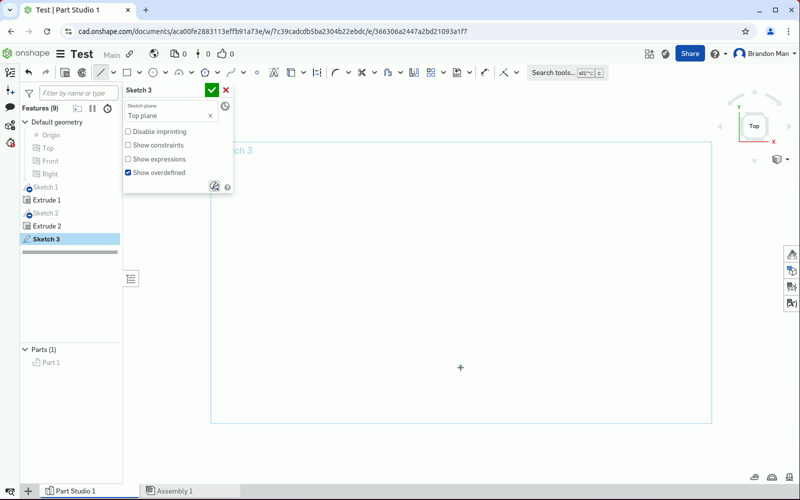
key_down(shift)
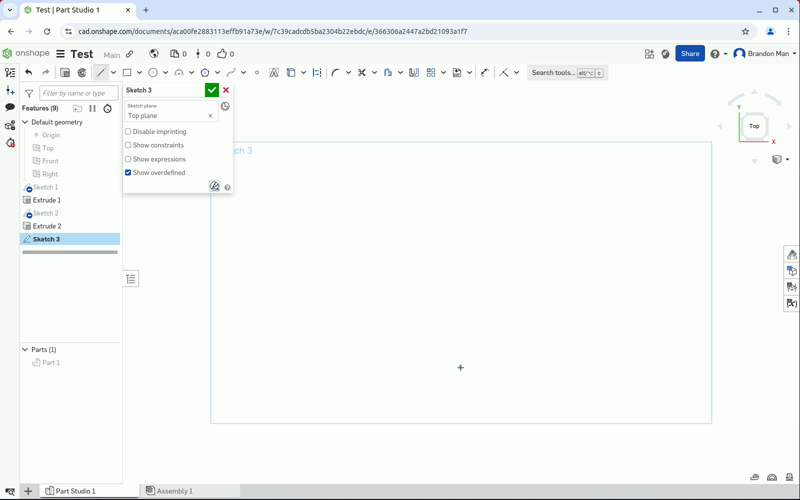
mouse_move(490, 367)
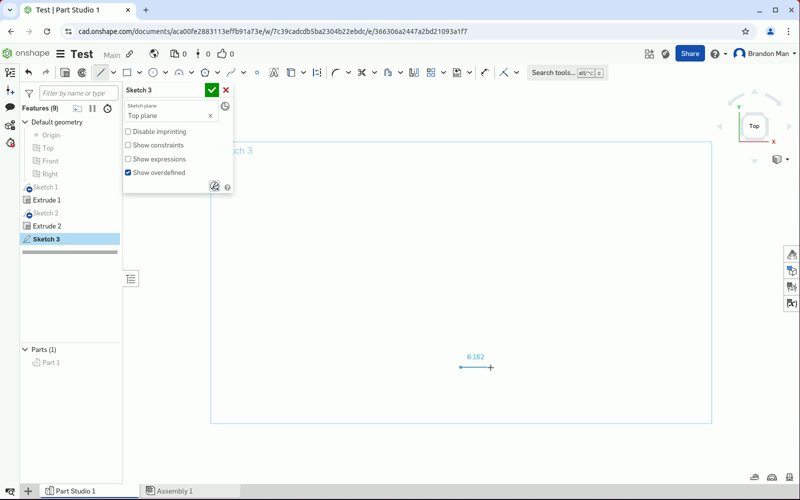
mouse_move(507, 367)
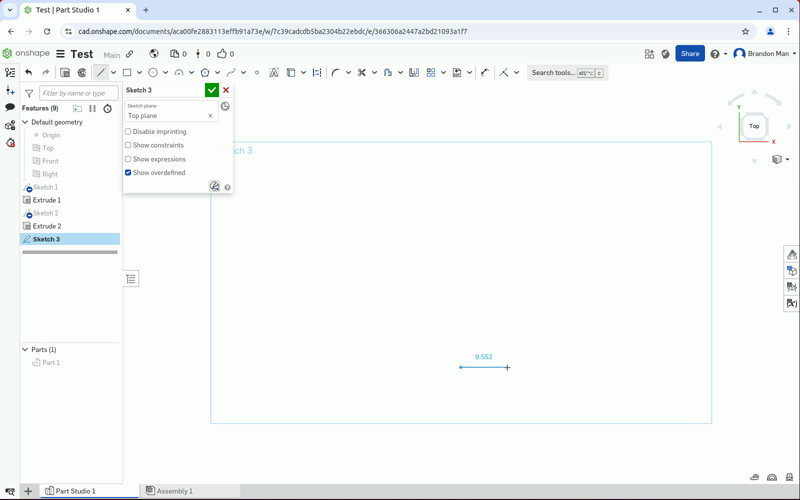
click(507, 367)
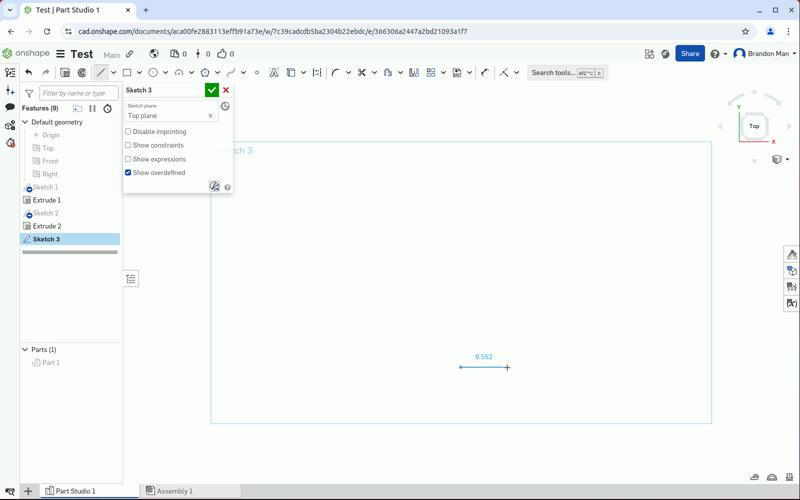
key_up(shift)
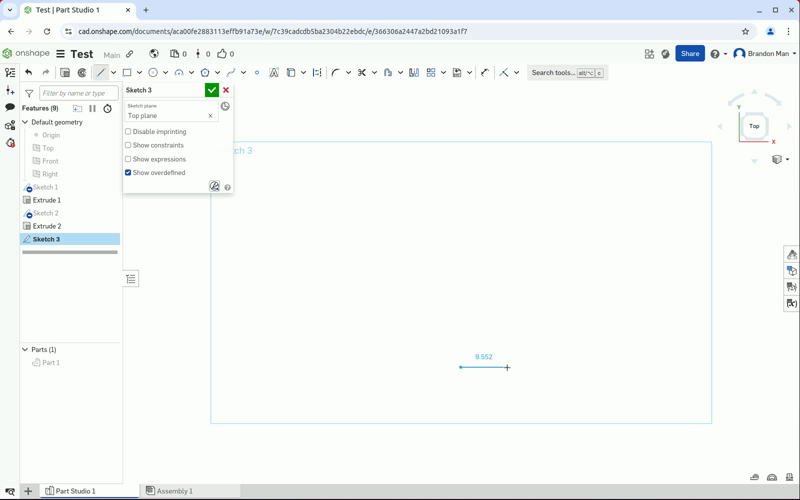
key_down(shift)
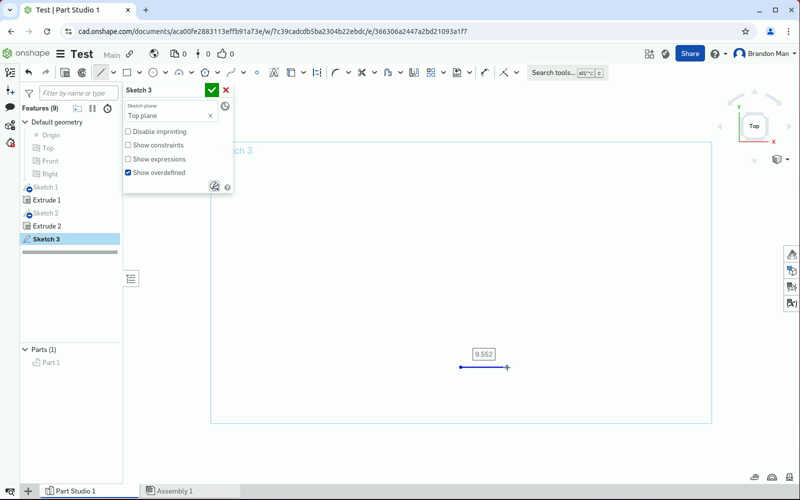
mouse_move(537, 367)
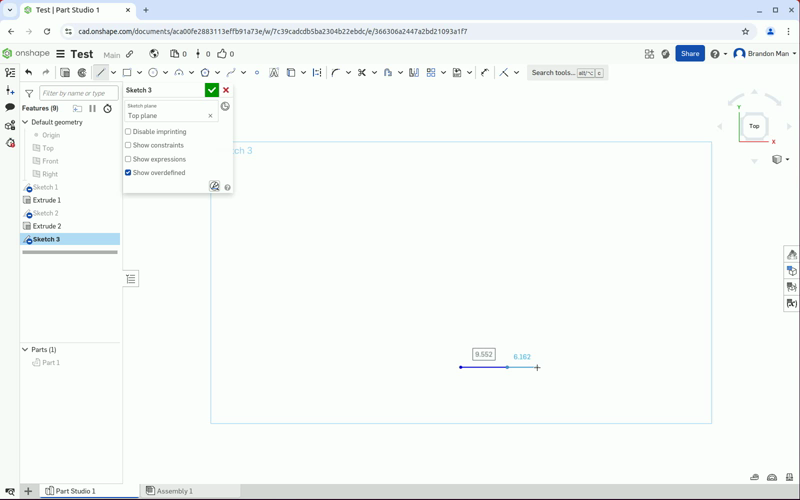
mouse_move(507, 323)
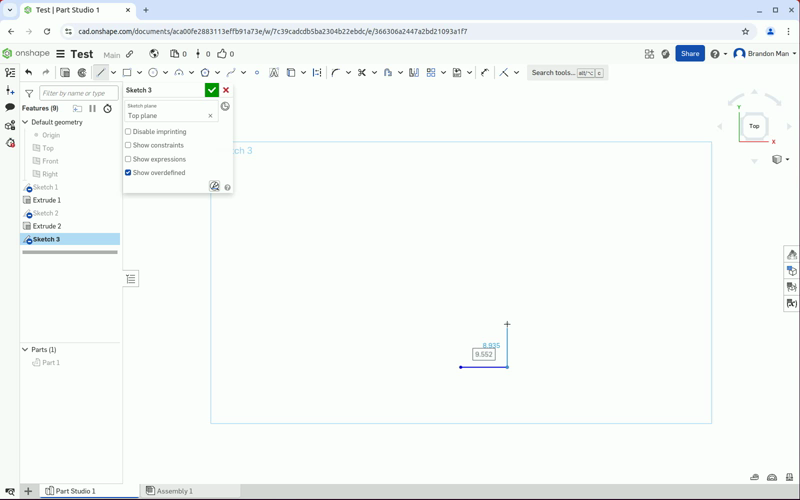
click(507, 323)
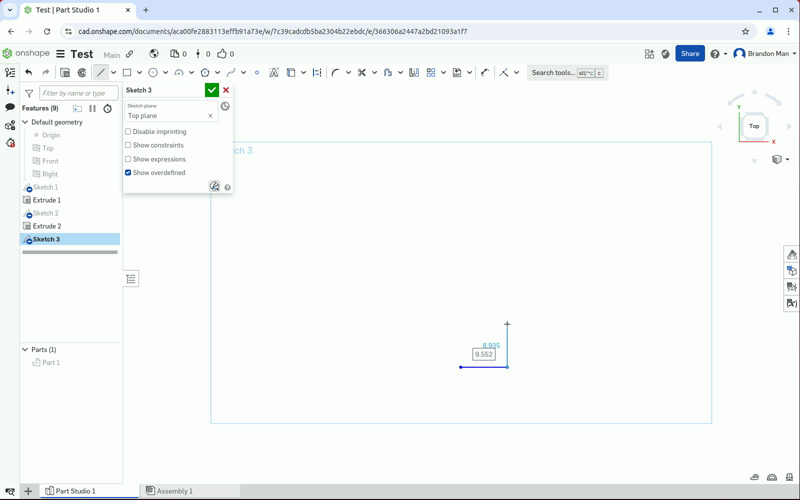
key_up(shift)
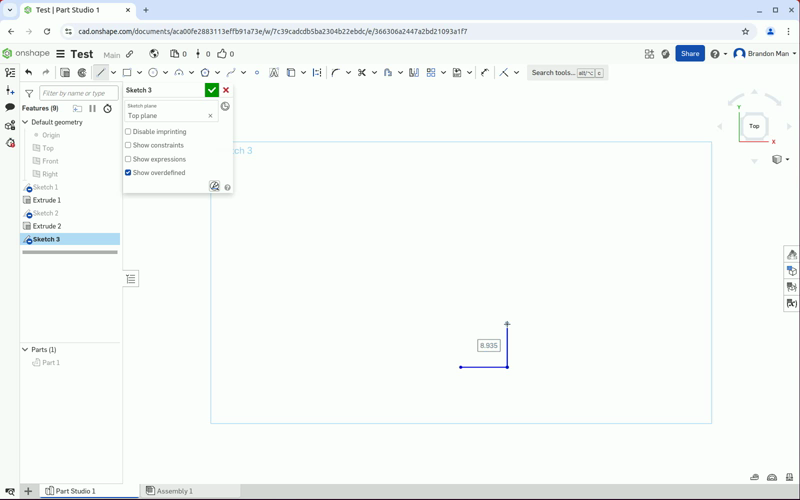
key_down(shift)
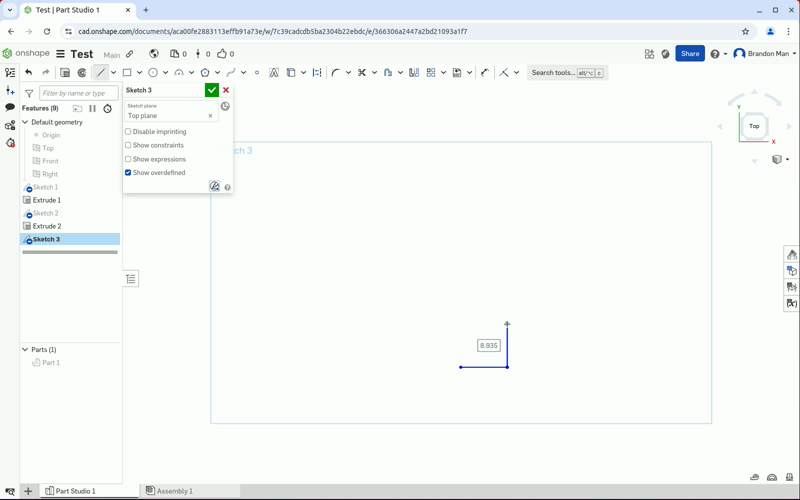
mouse_move(537, 323)
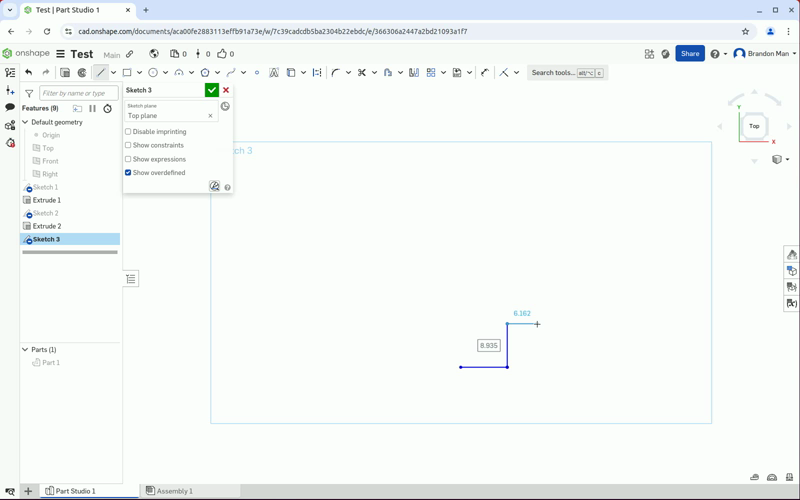
mouse_move(460, 323)
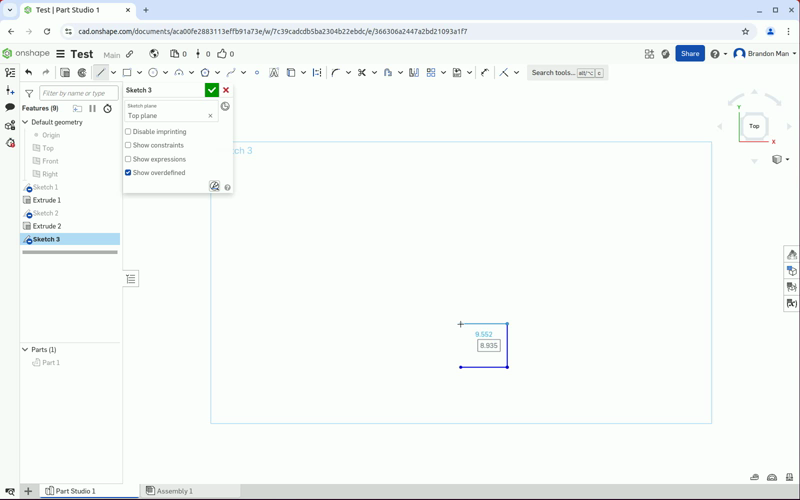
click(460, 323)
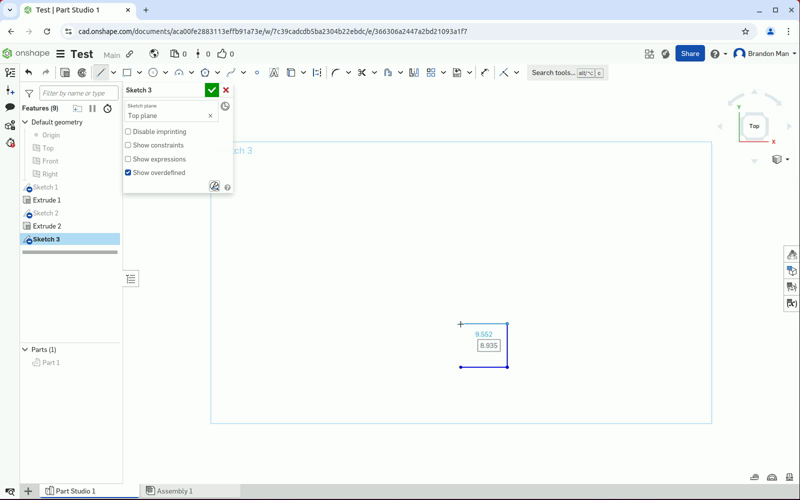
key_up(shift)
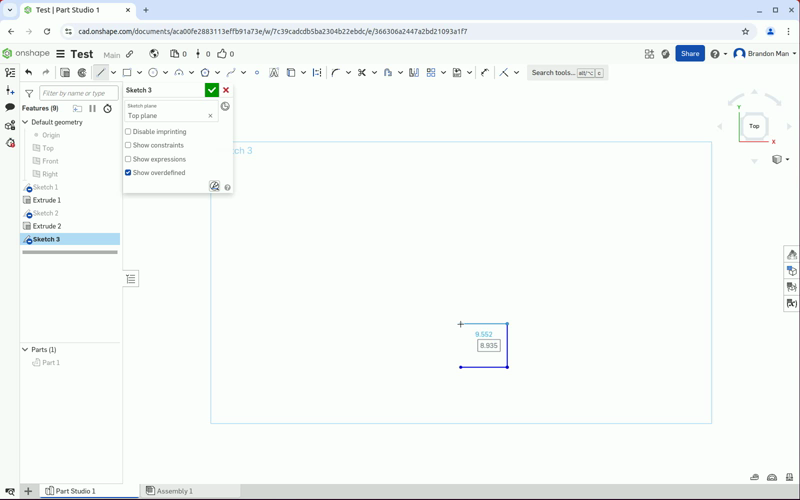
mouse_move(490, 323)
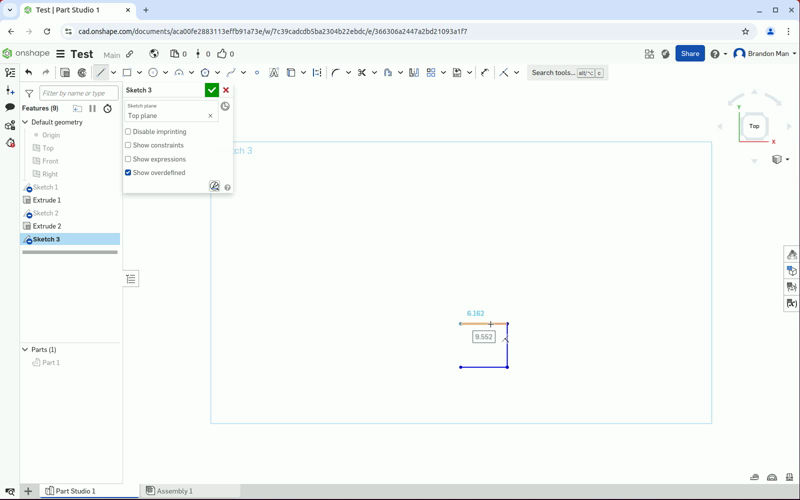
key_down(shift)
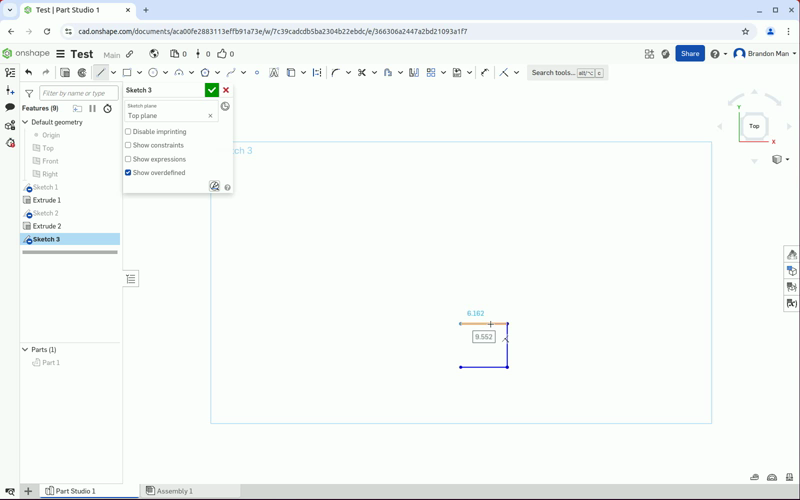
mouse_move(460, 367)
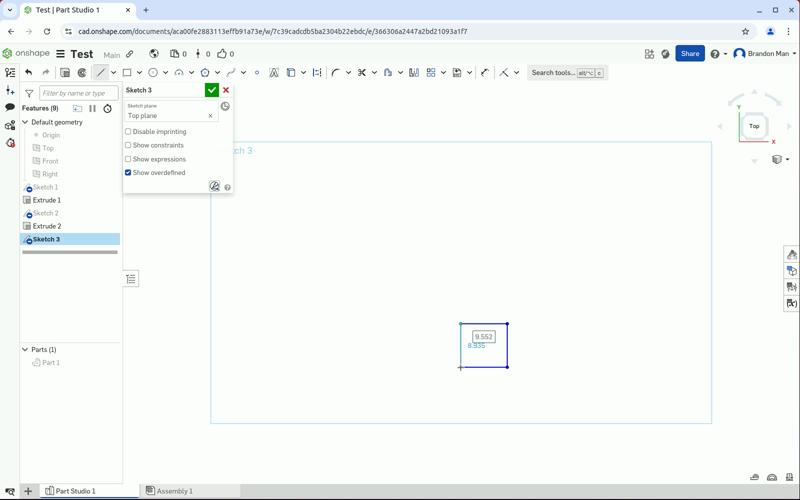
key_up(shift)
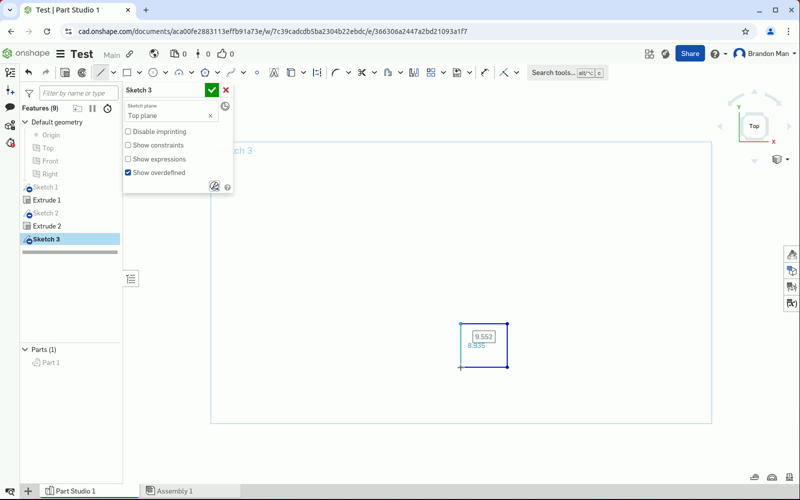
click(460, 367)
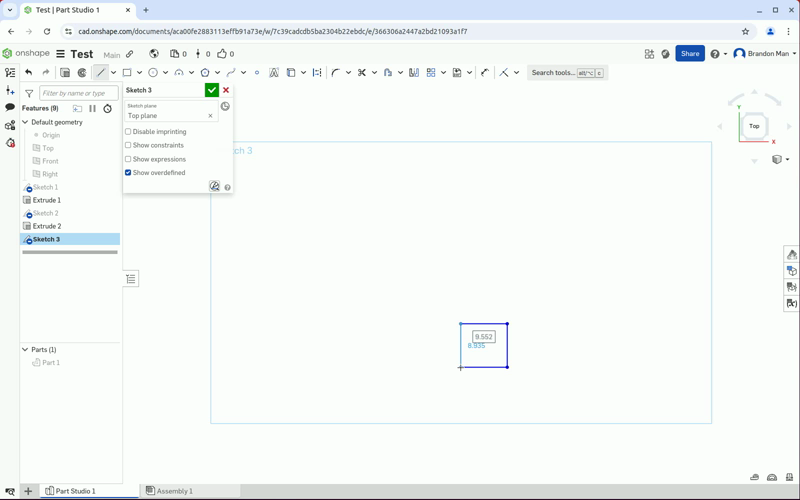
key(esc)
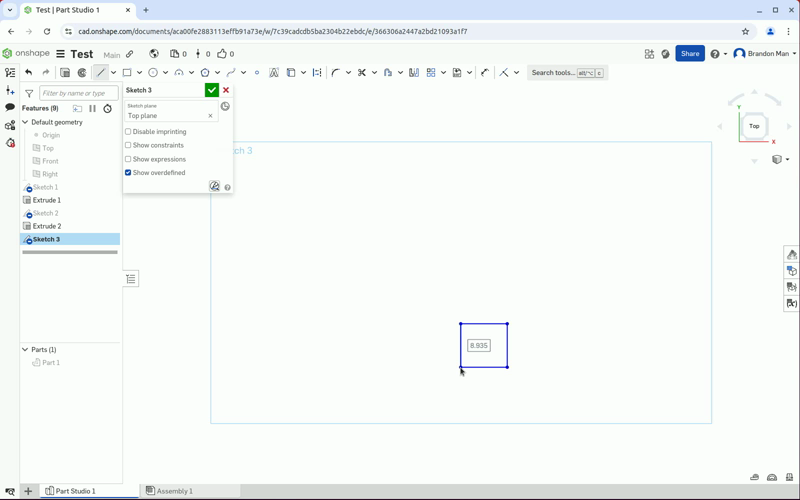
mouse_move(466, 337)
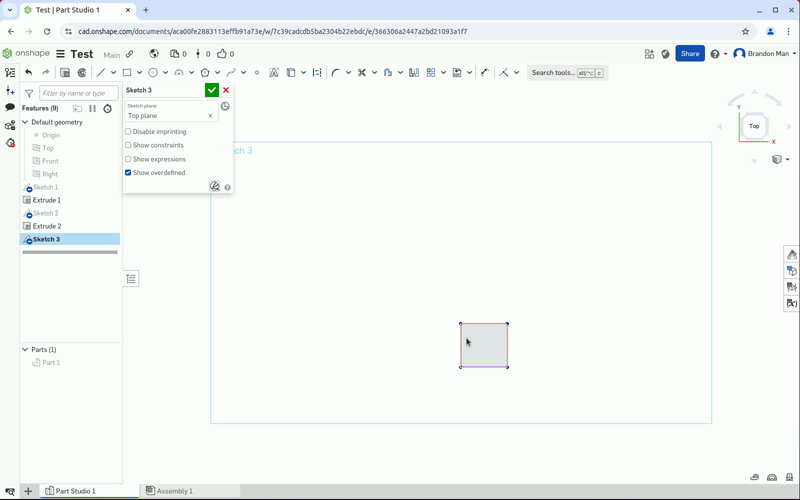
click(466, 337)
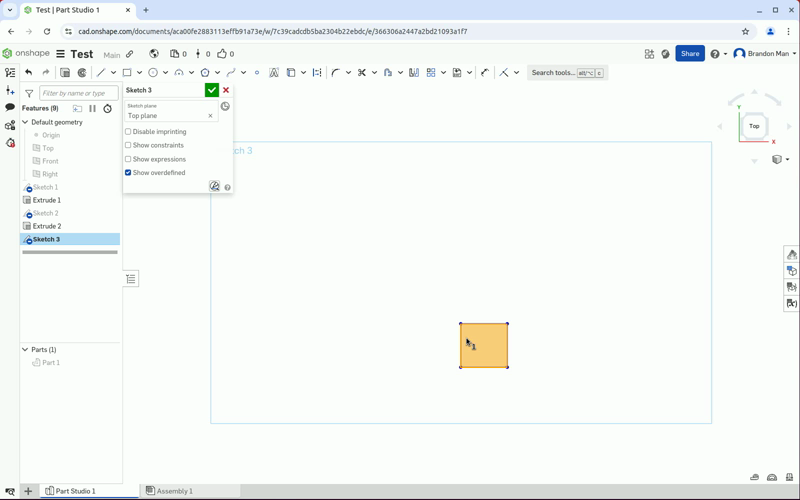
mouse_move(73, 352)
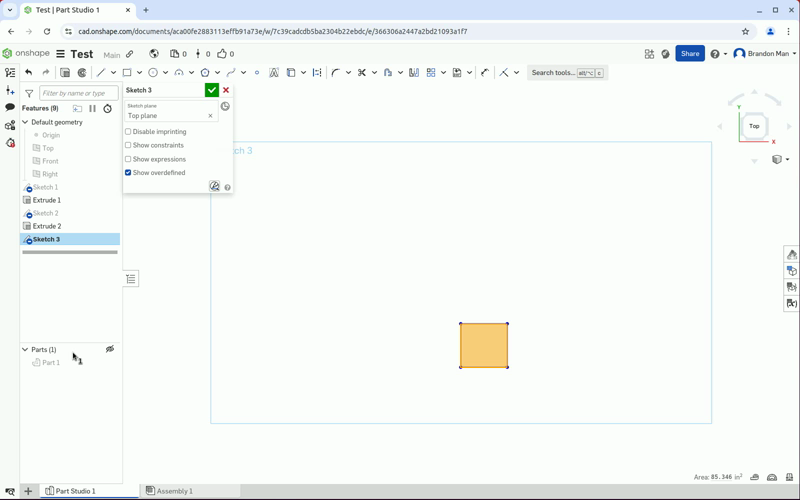
key(shift+y)
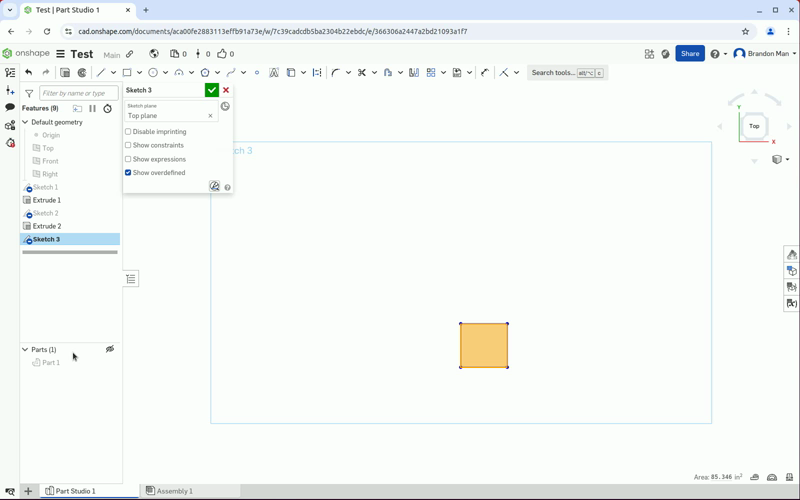
key(shift+e)
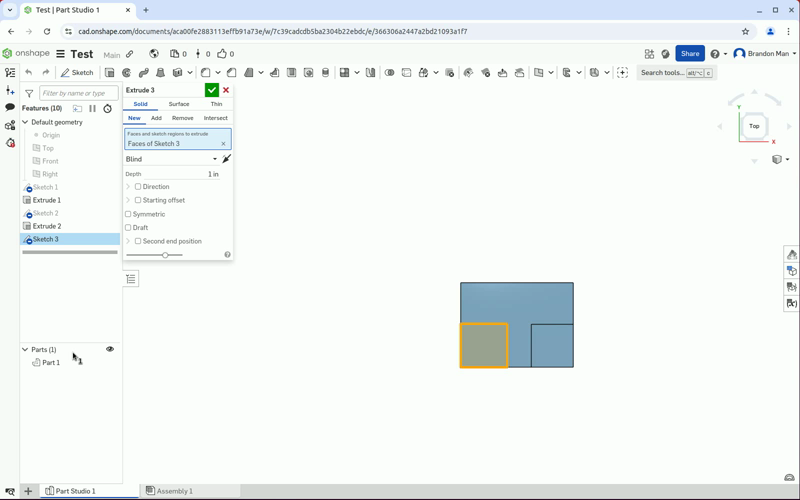
mouse_move(143, 106)
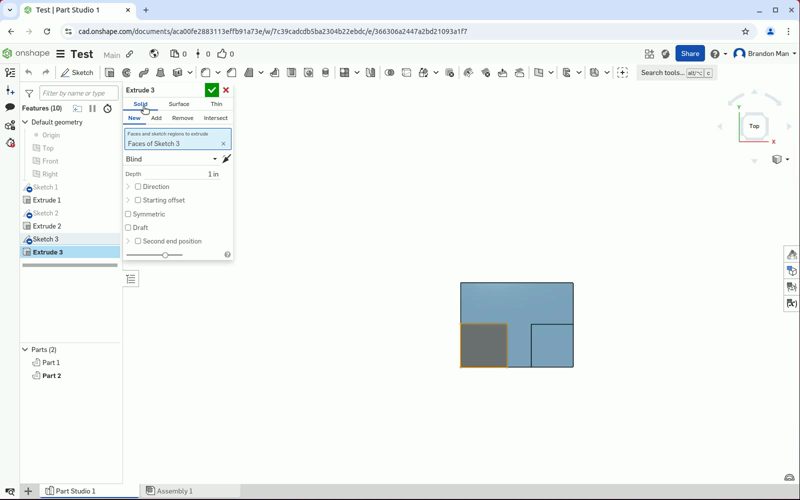
click(143, 106)
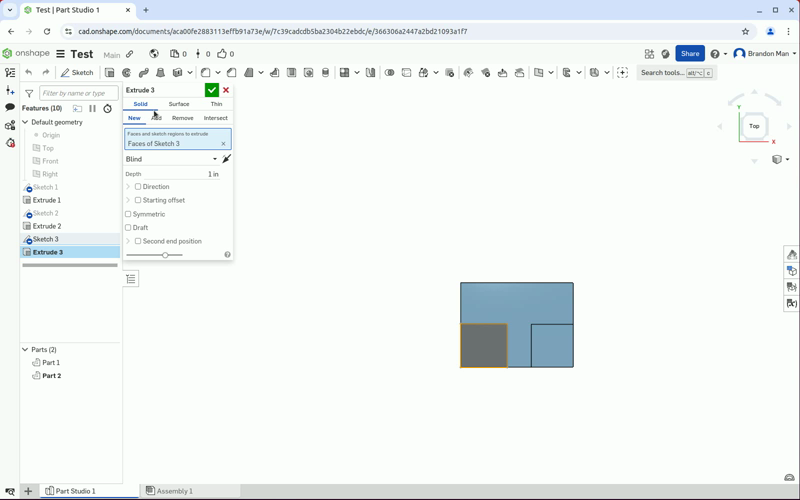
mouse_move(186, 120)
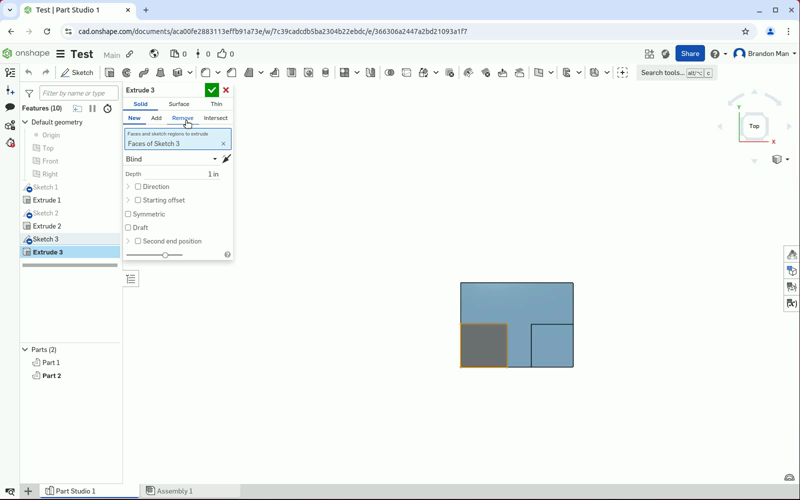
click(186, 120)
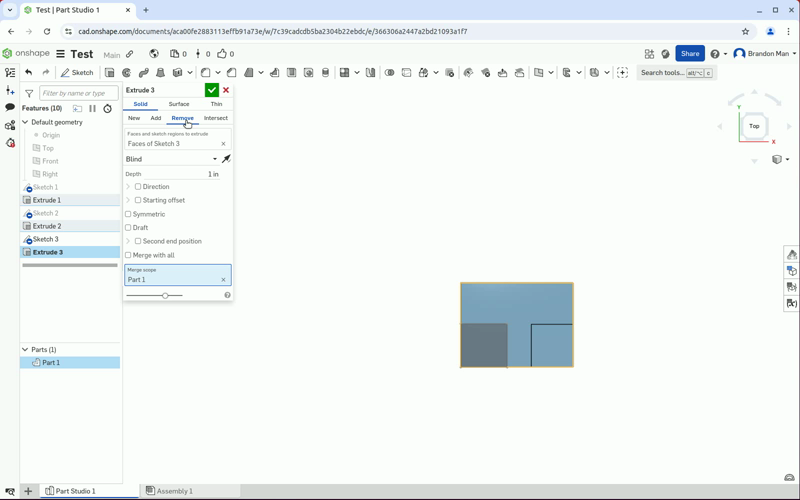
key(tab, 4)
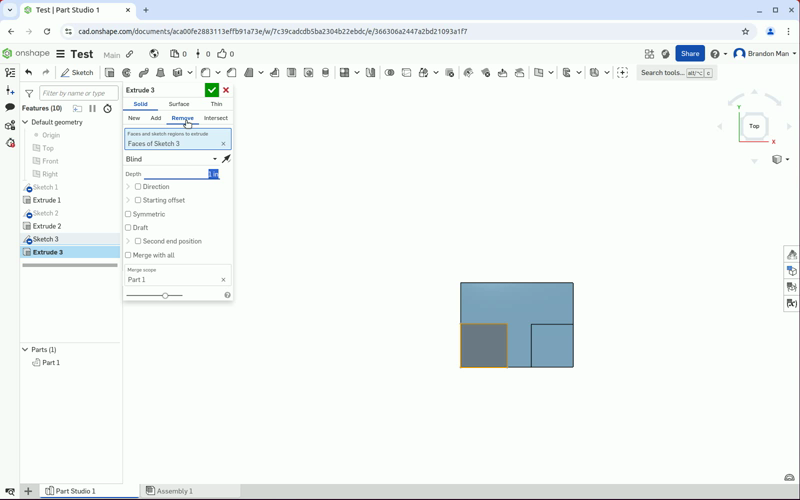
text(8.666)
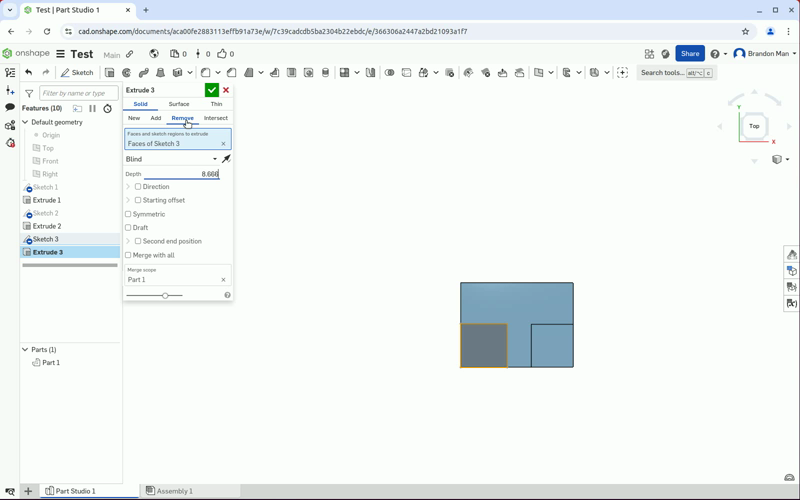
key(tab, 6)
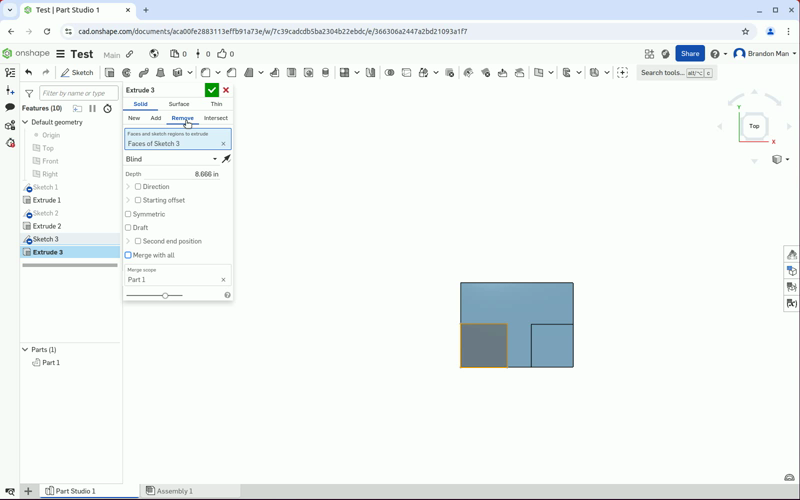
key(space)
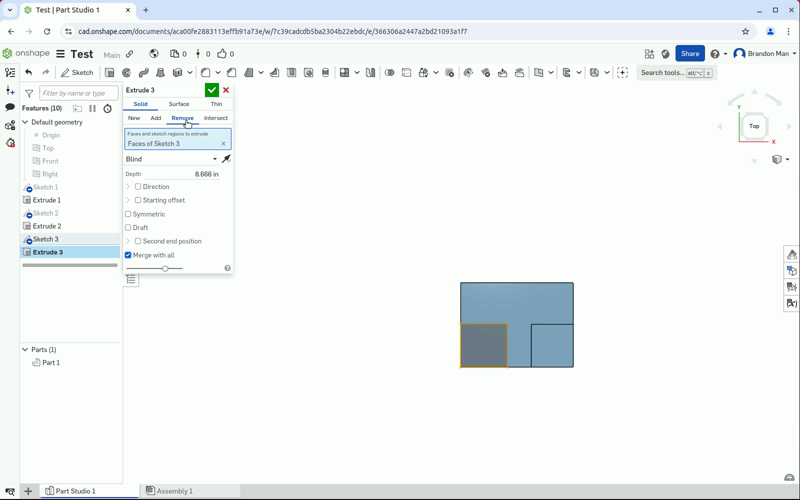
key(enter)
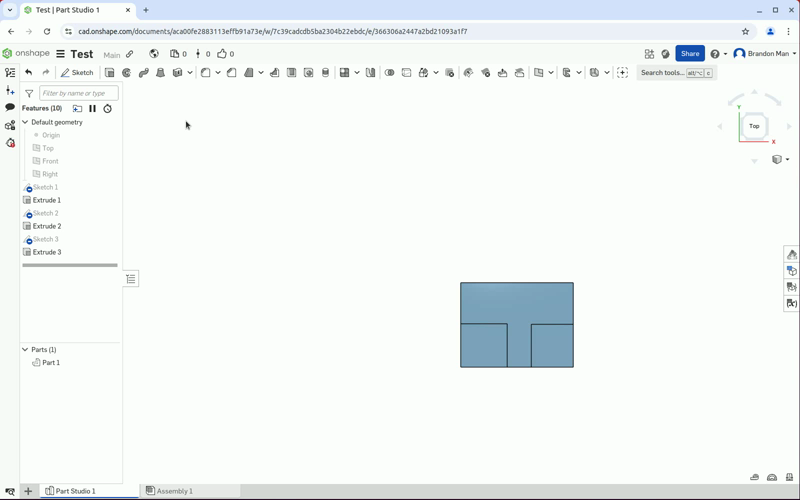
key(shift+h)
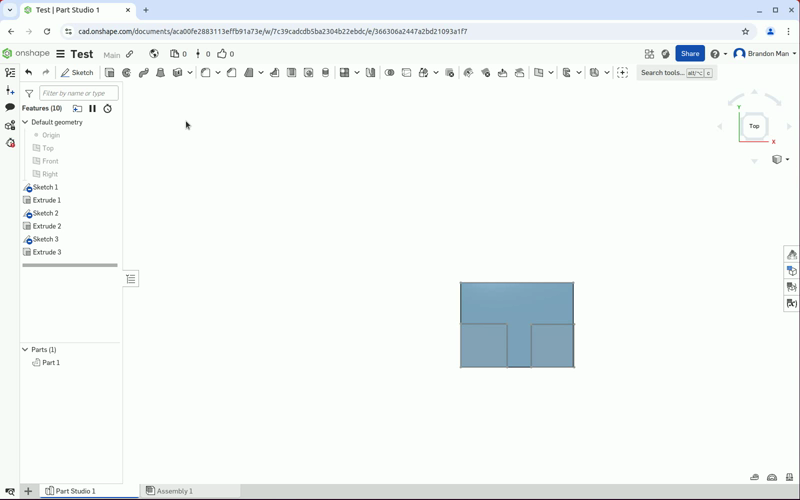
key(shift+h)
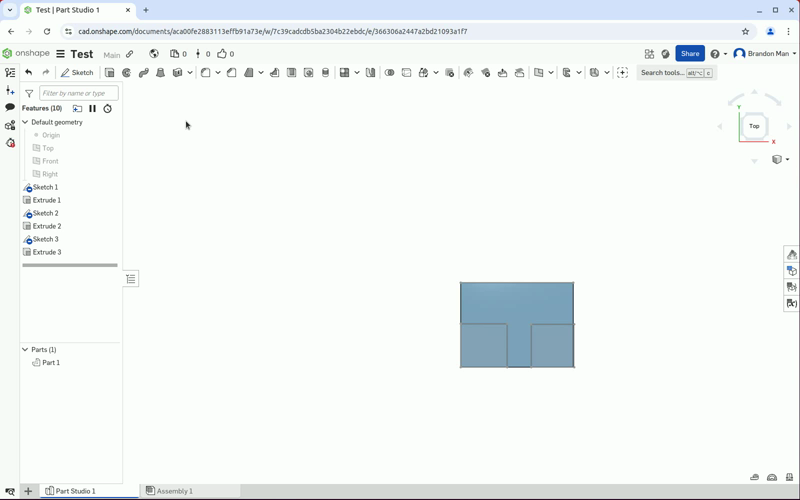
key(shift+7)
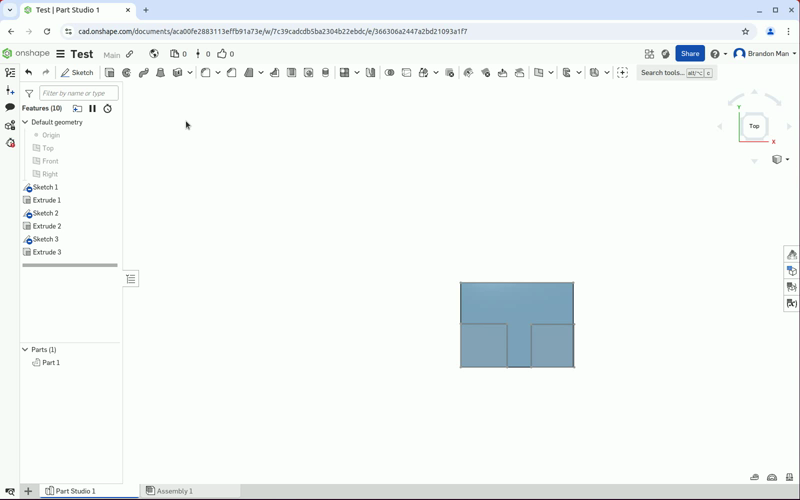
key(up, 3)
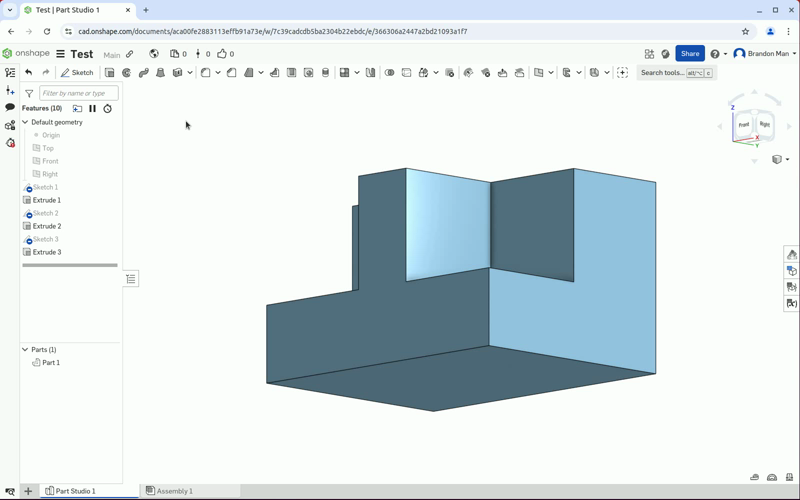
key(left, 3)
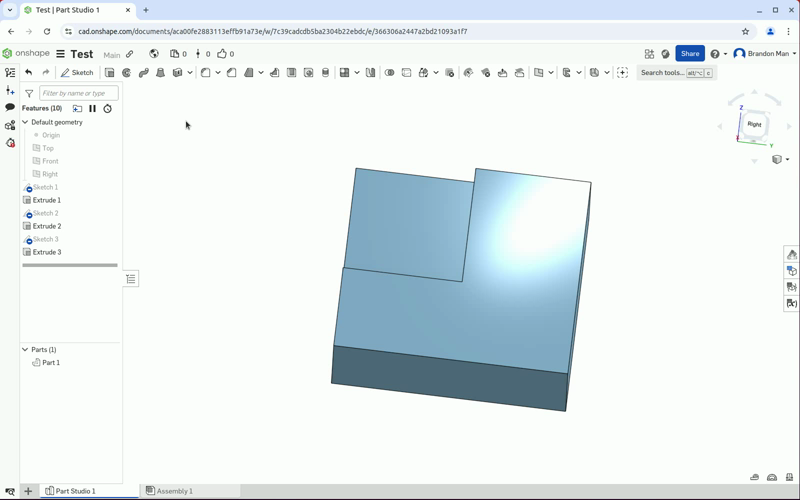
key(right, 3)
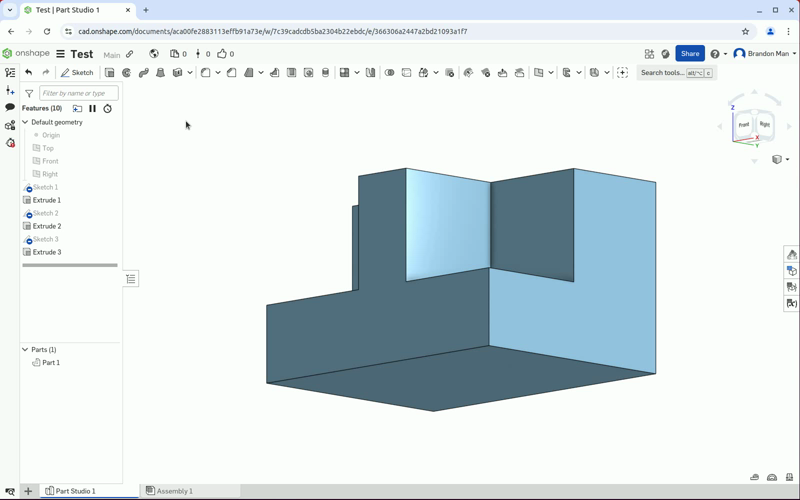
key(down, 3)
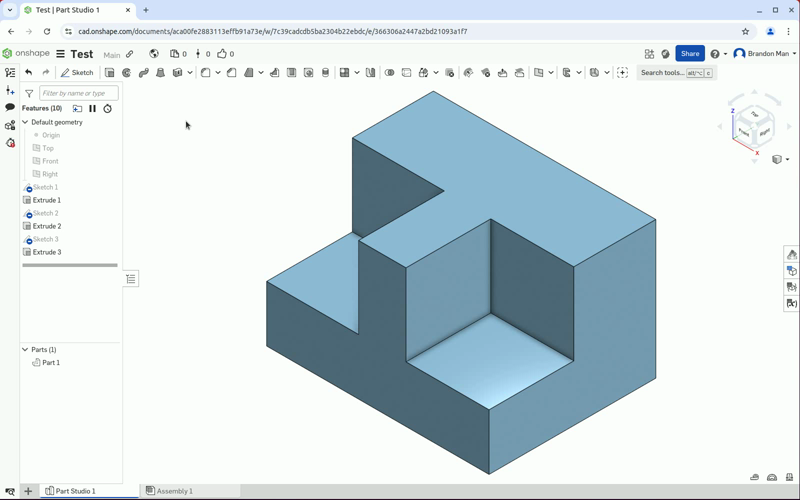
mouse_move(73, 189)
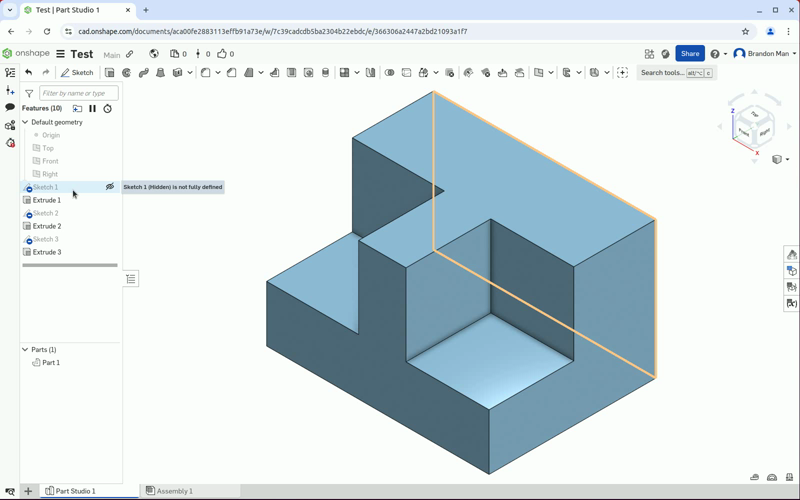
click(73, 189)